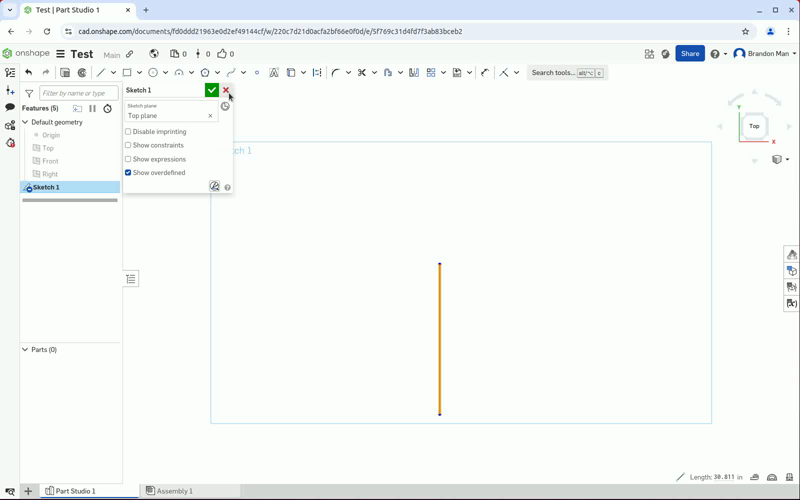
key(shift+h)
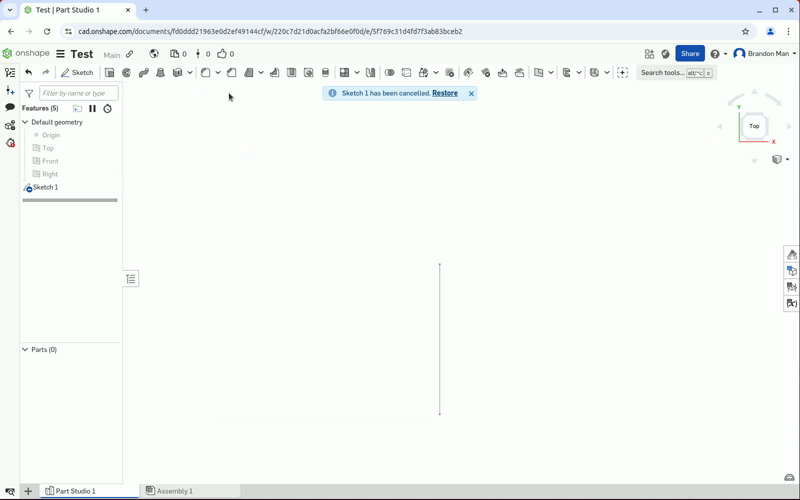
key(shift+s)
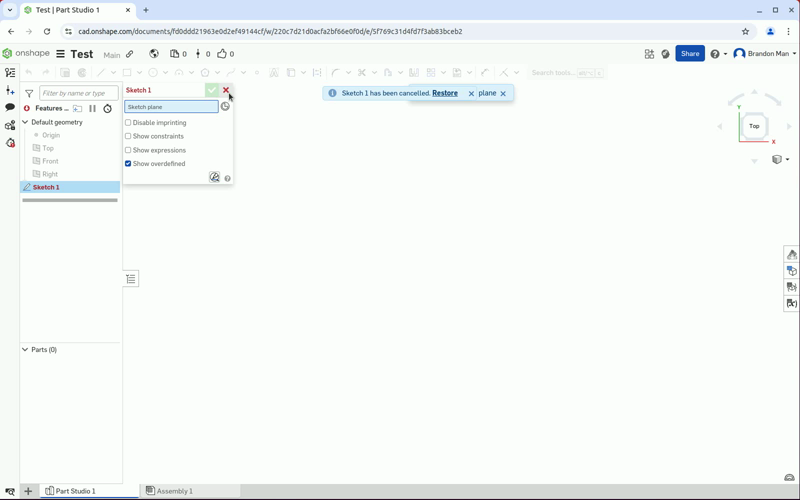
mouse_move(73, 150)
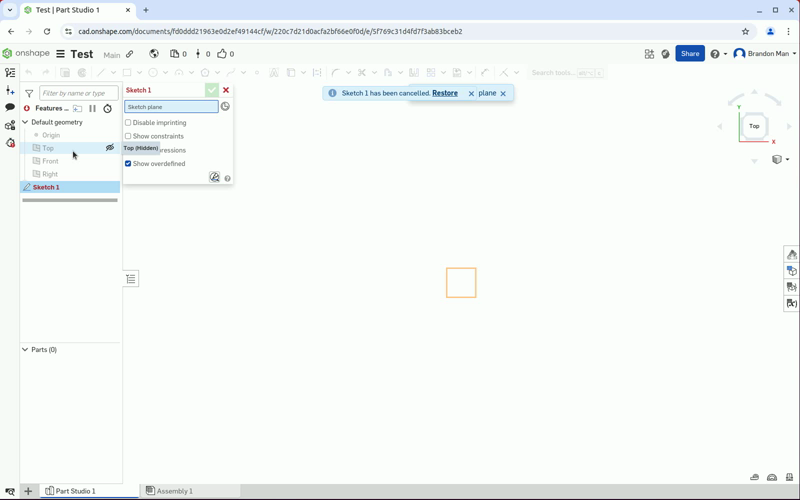
click(73, 150)
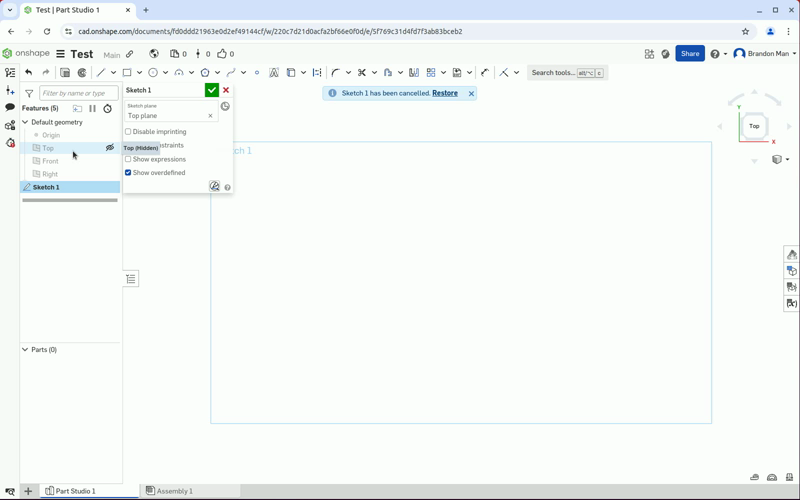
mouse_move(73, 352)
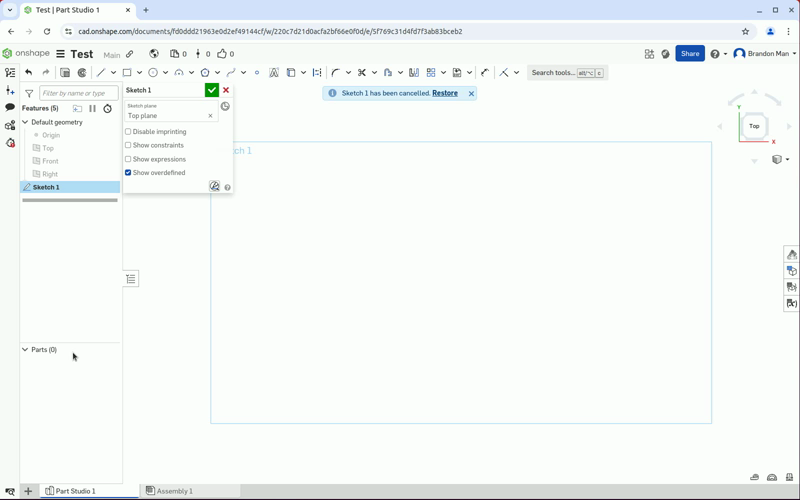
key(y)
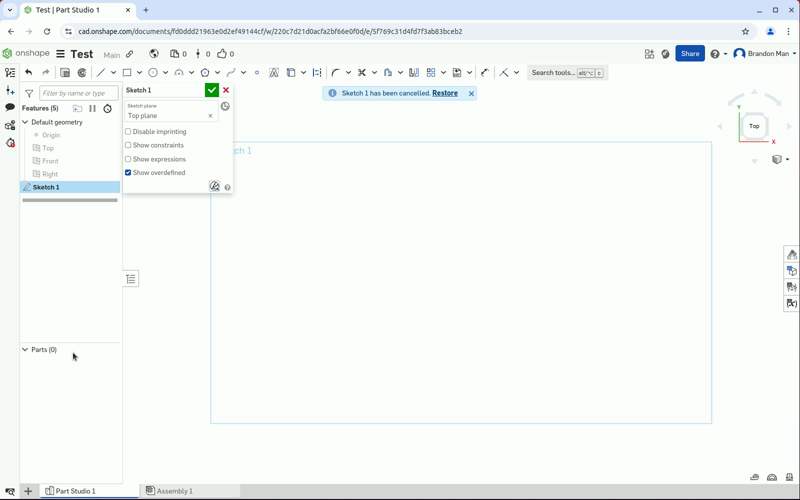
key(l)
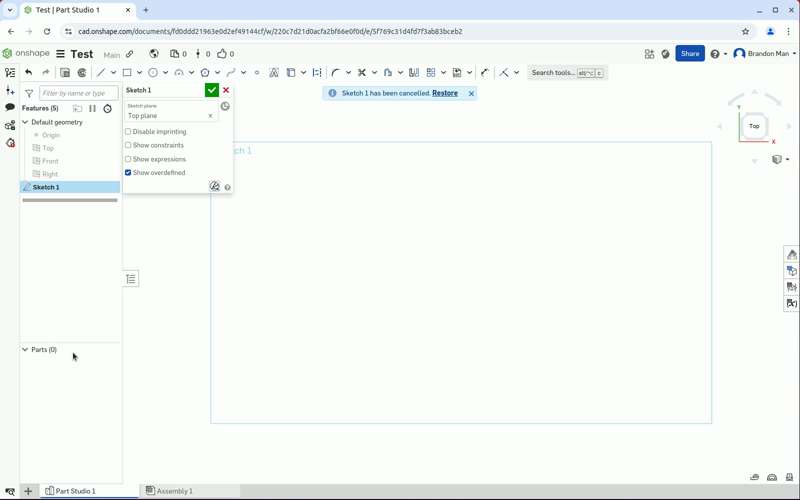
key_down(shift)
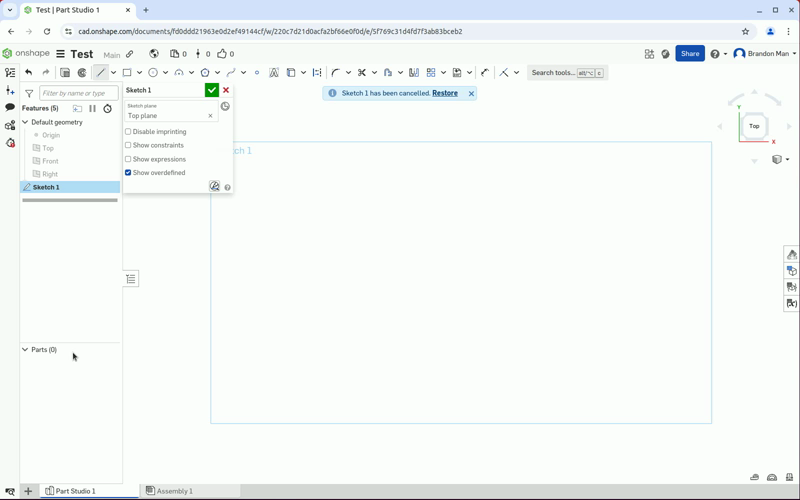
mouse_move(348, 320)
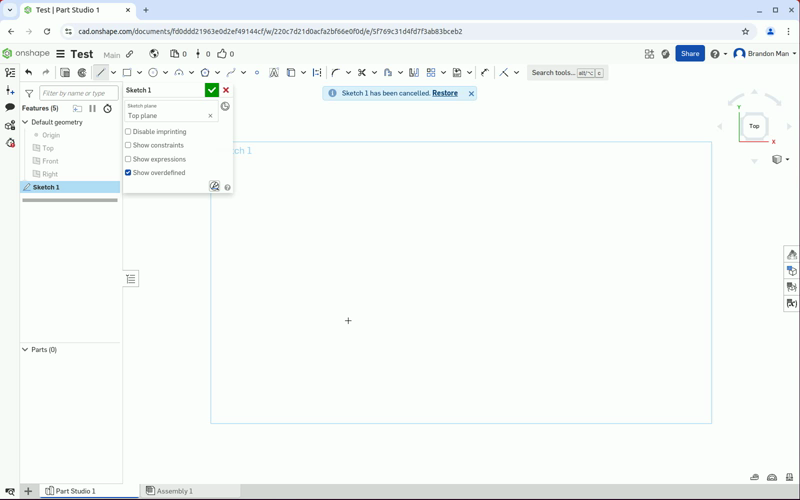
click(348, 320)
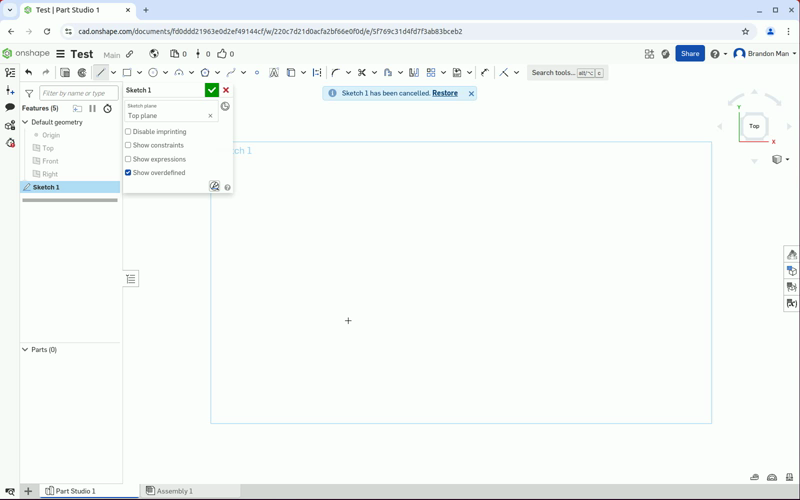
key_up(shift)
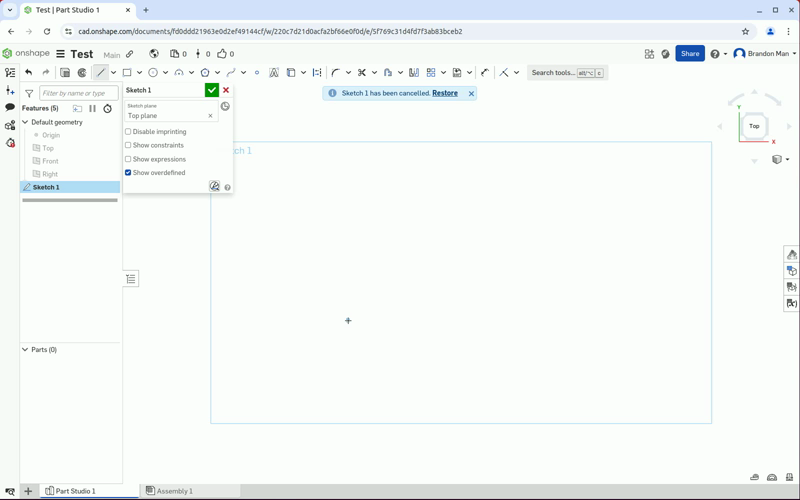
key_down(shift)
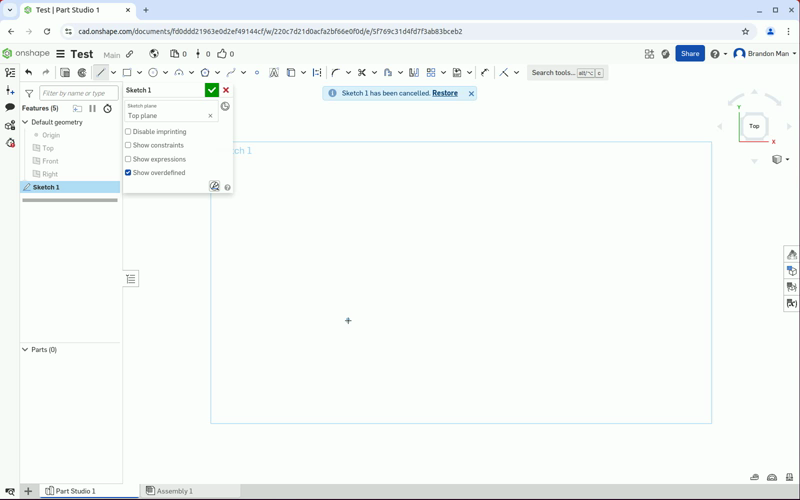
mouse_move(572, 320)
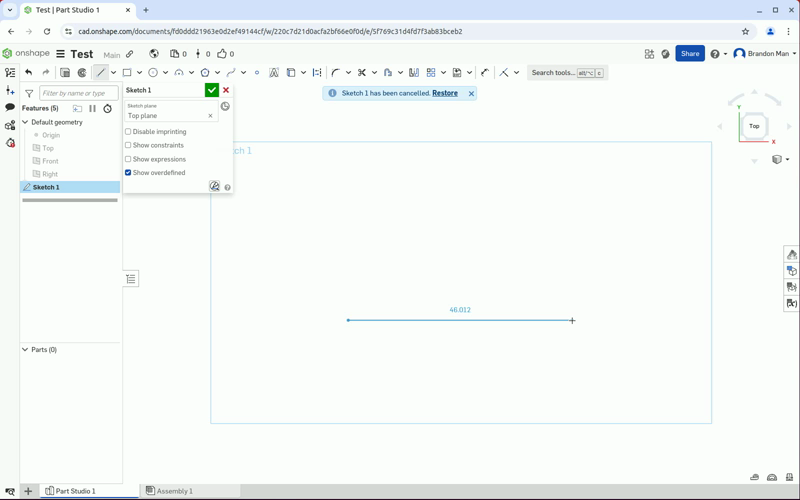
click(572, 320)
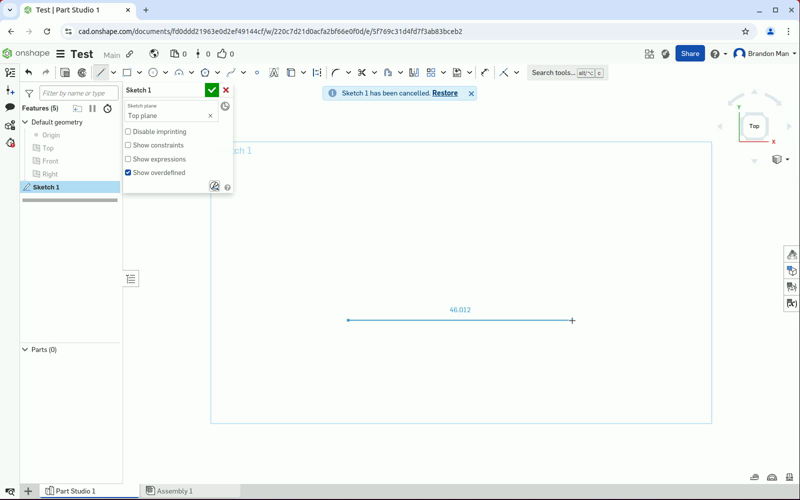
key_up(shift)
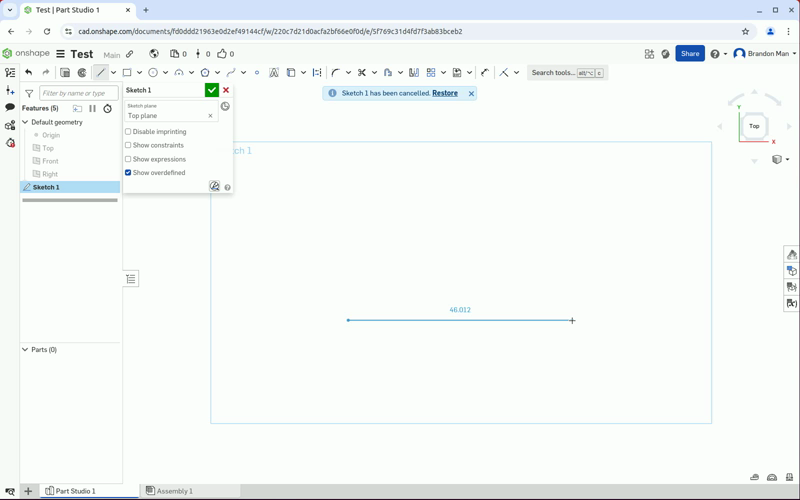
key_down(shift)
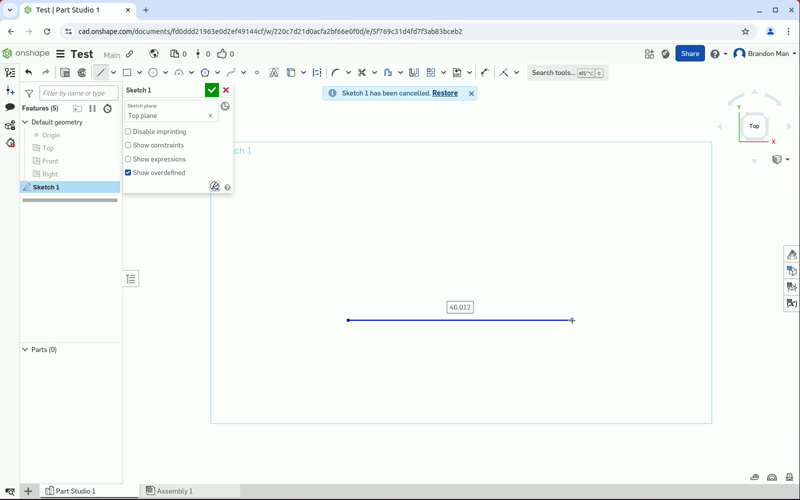
mouse_move(589, 320)
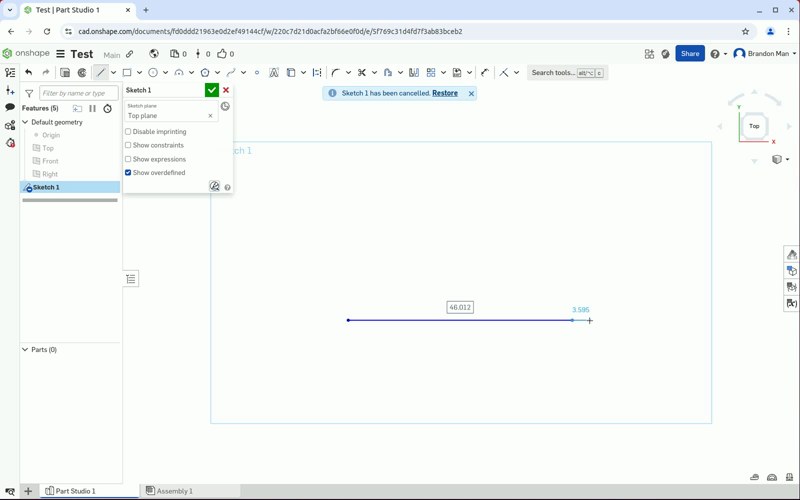
mouse_move(572, 273)
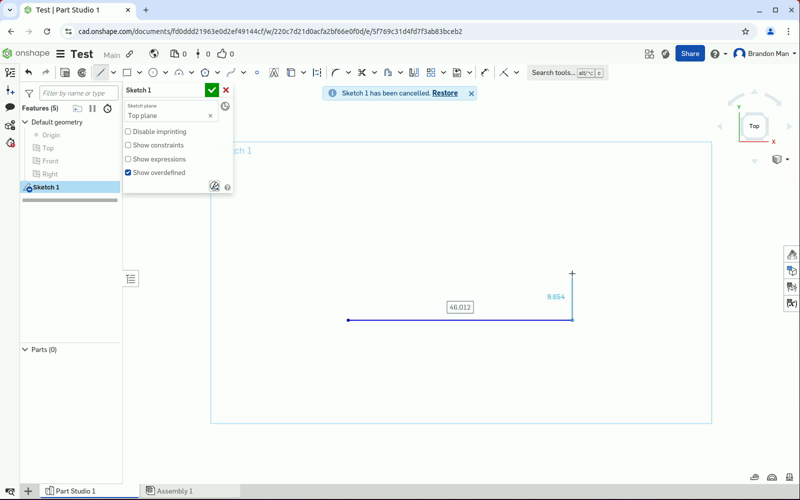
click(572, 273)
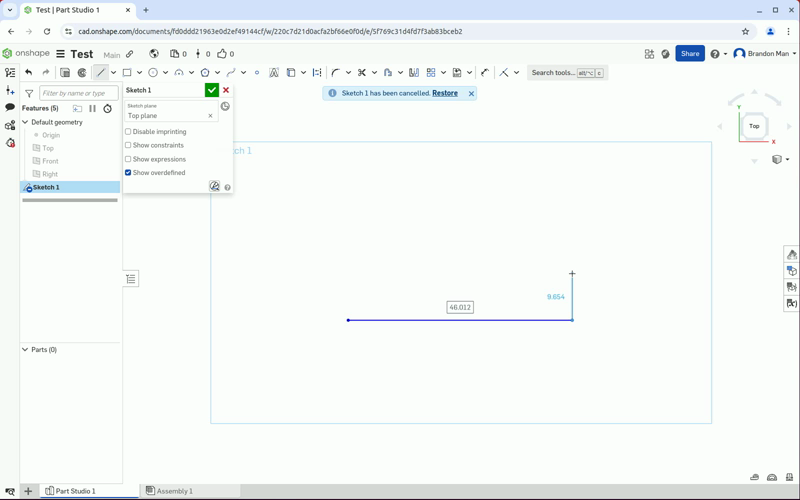
key_up(shift)
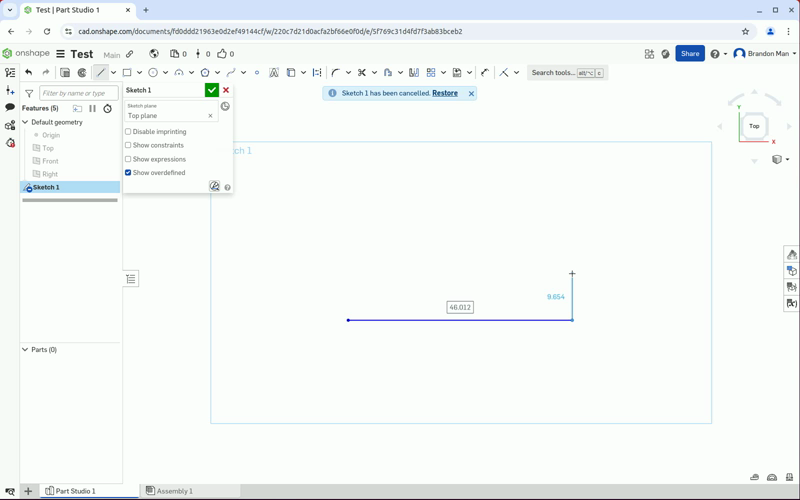
key_down(shift)
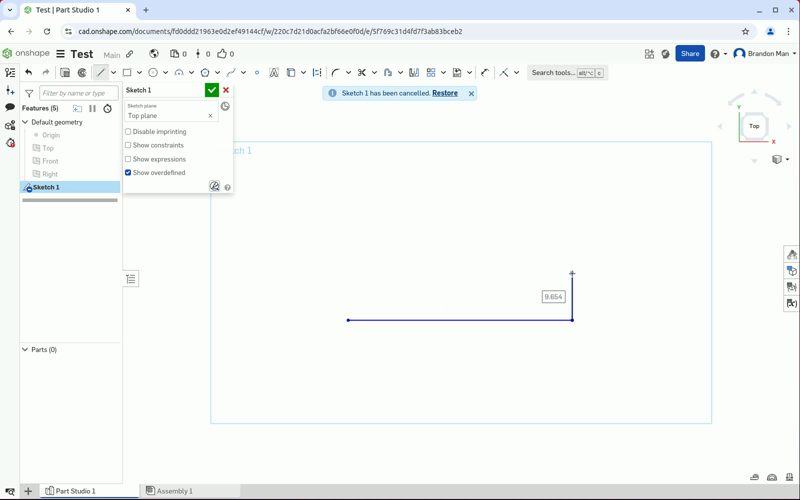
mouse_move(348, 273)
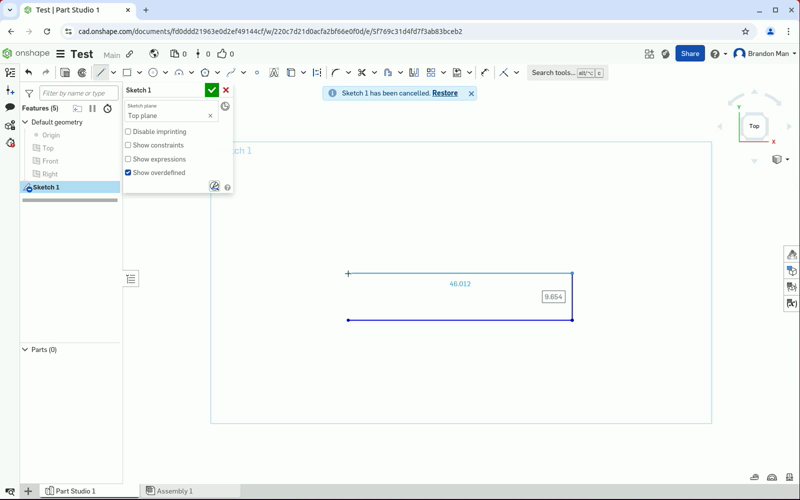
click(348, 273)
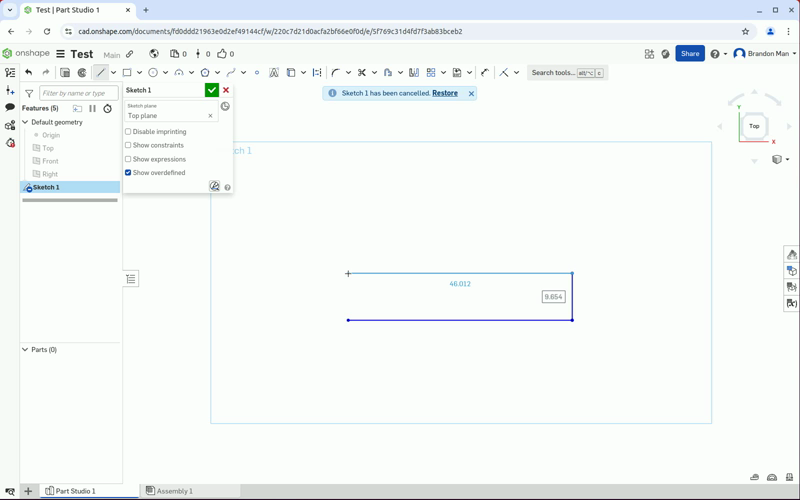
key_up(shift)
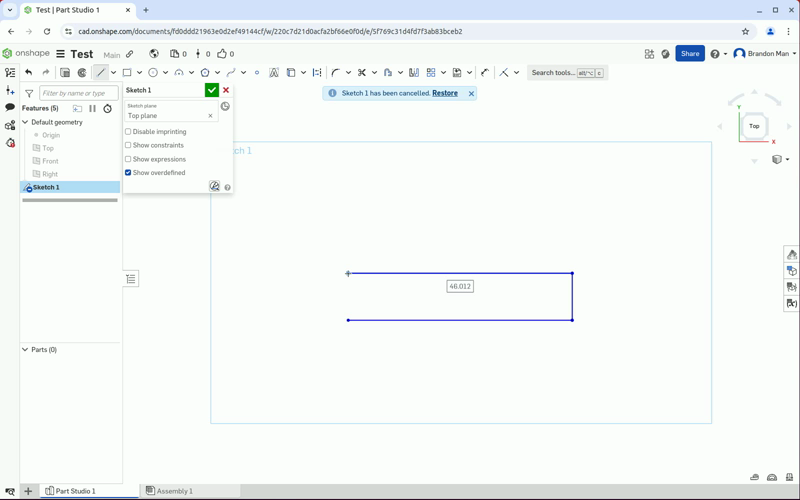
mouse_move(378, 273)
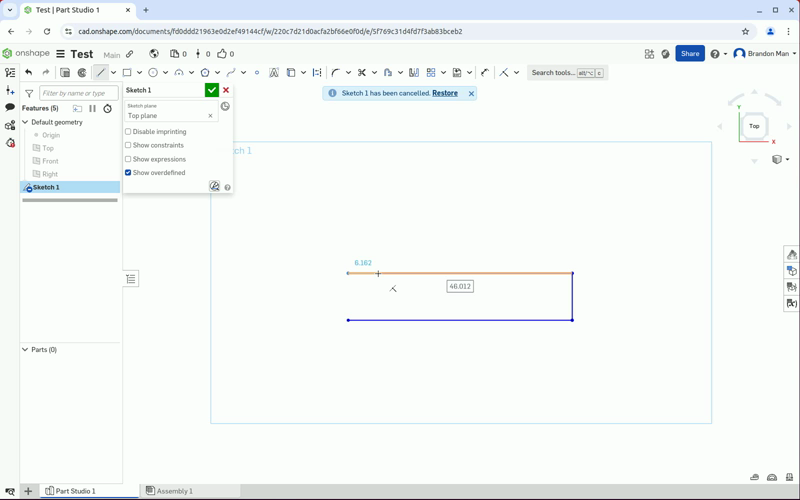
key_down(shift)
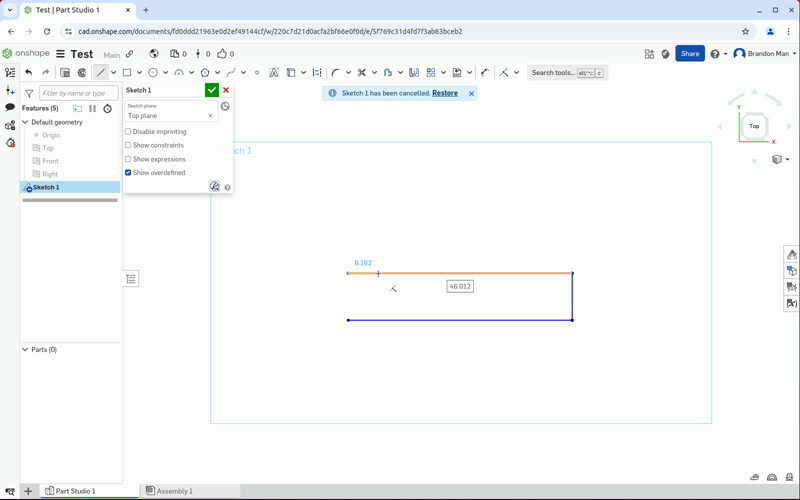
mouse_move(348, 320)
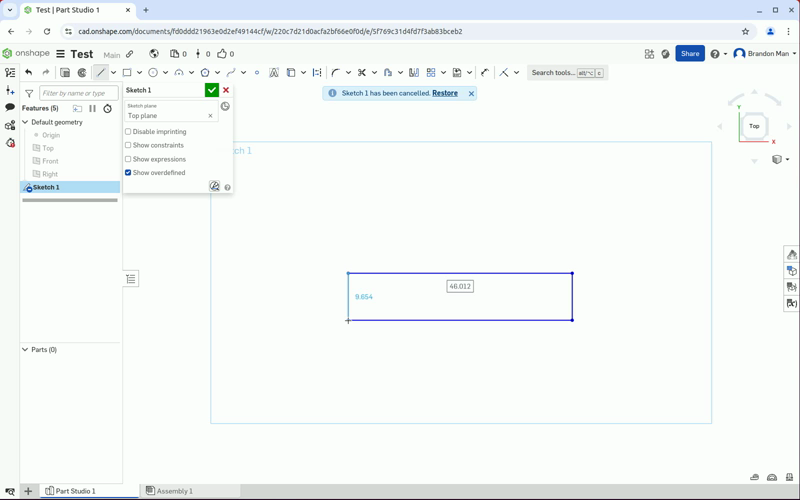
key_up(shift)
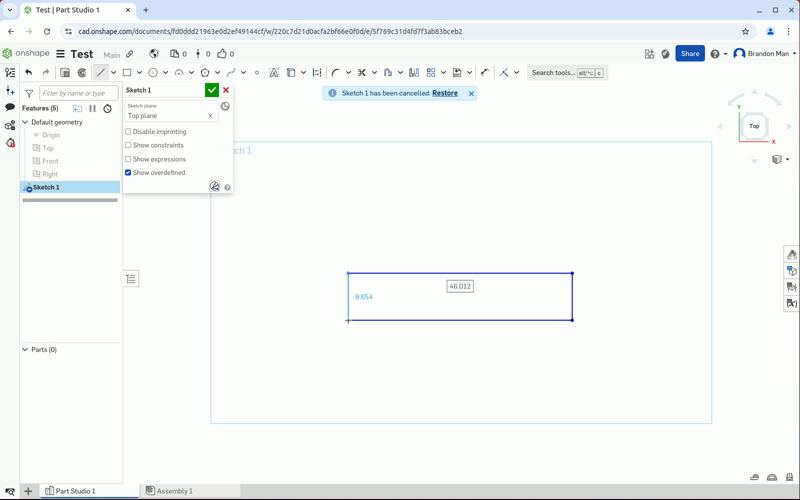
click(348, 320)
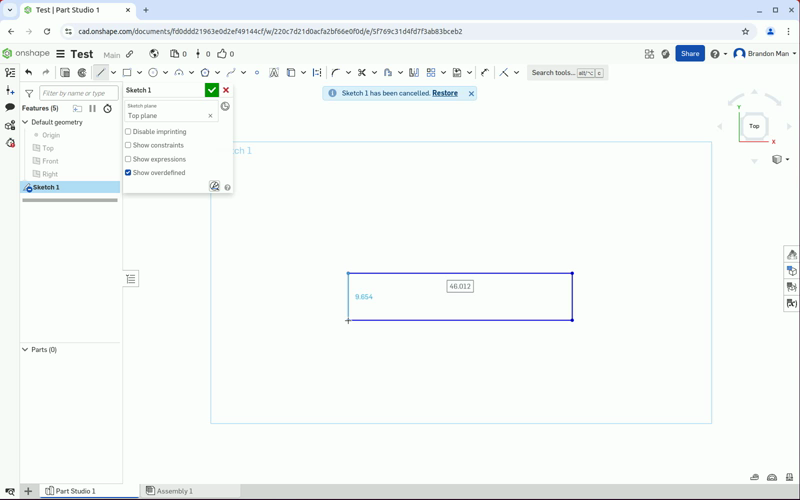
key(esc)
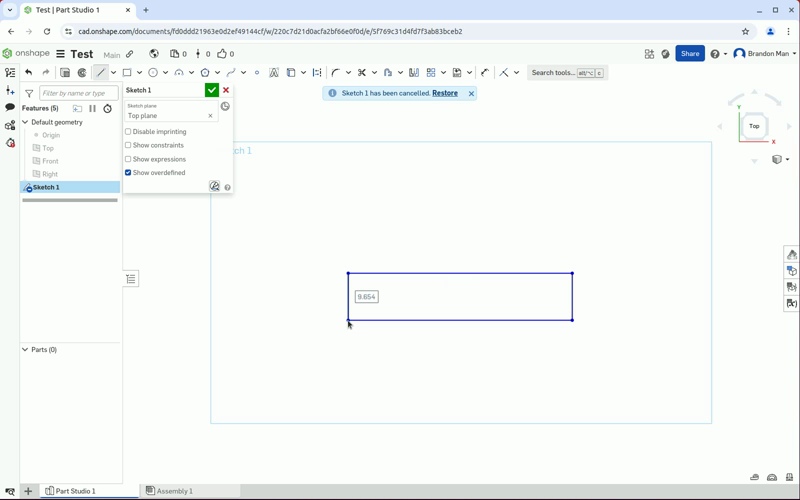
mouse_move(545, 307)
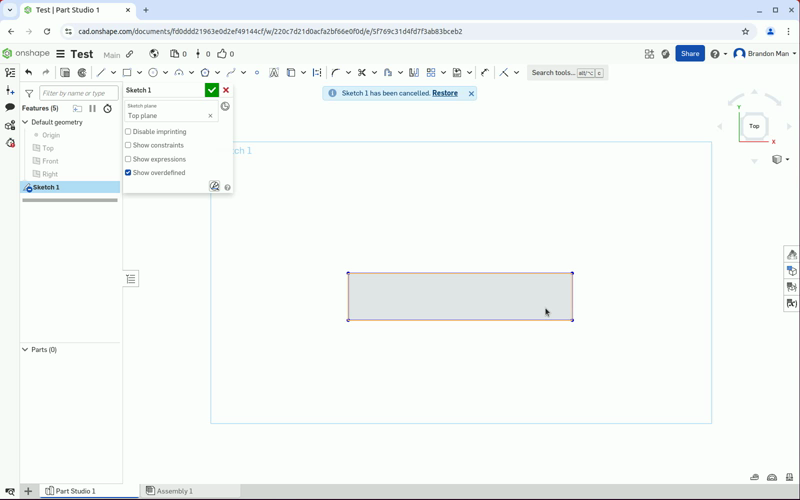
click(545, 307)
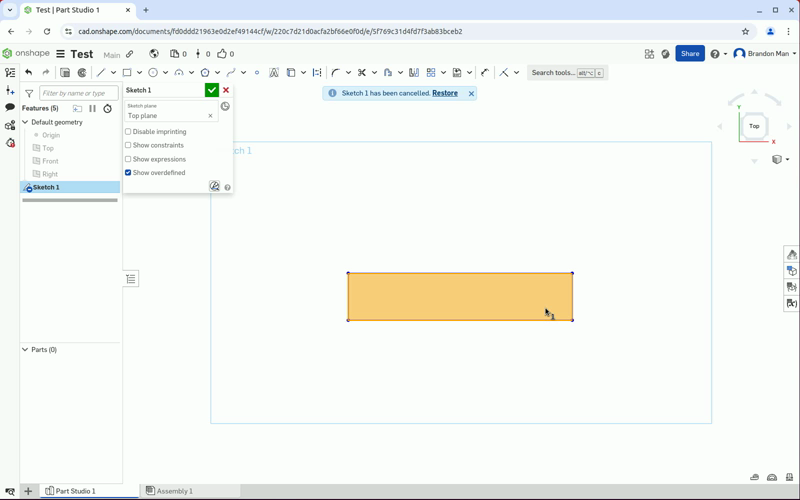
mouse_move(73, 352)
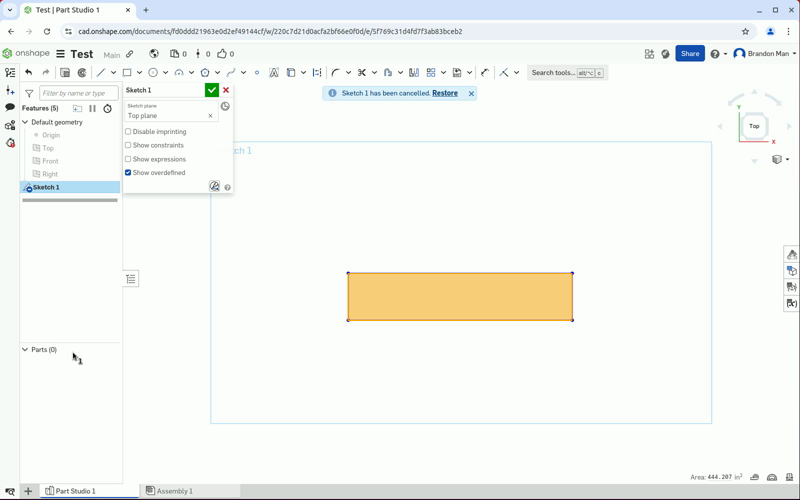
key(shift+y)
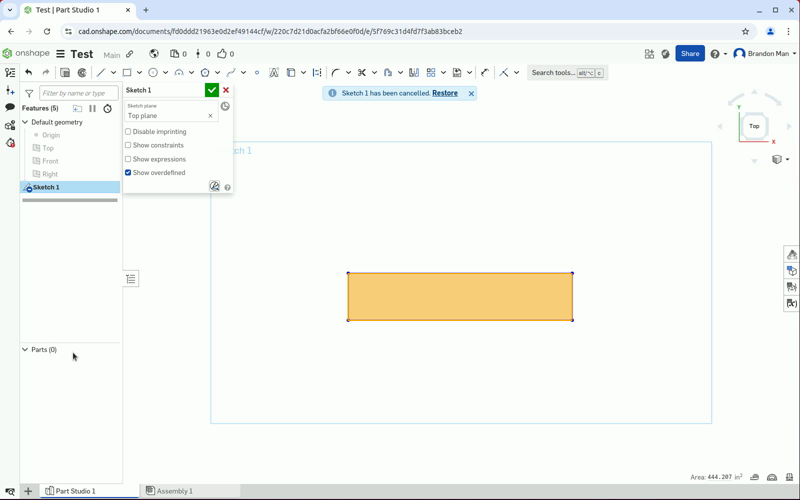
key(shift+e)
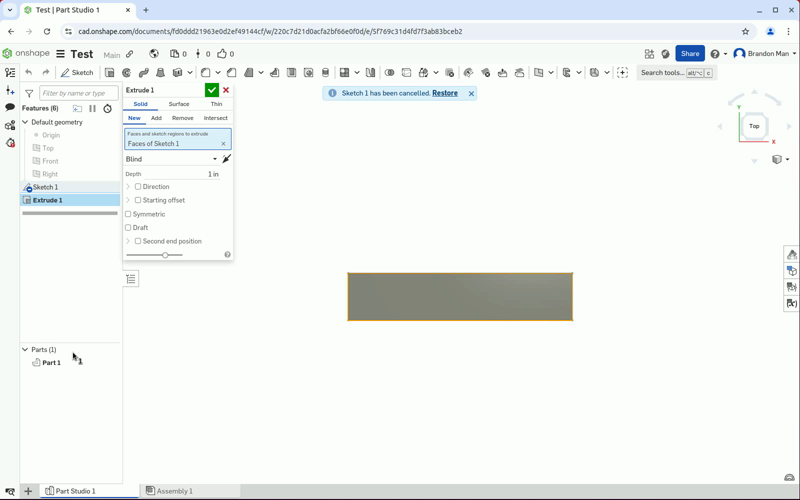
mouse_move(143, 106)
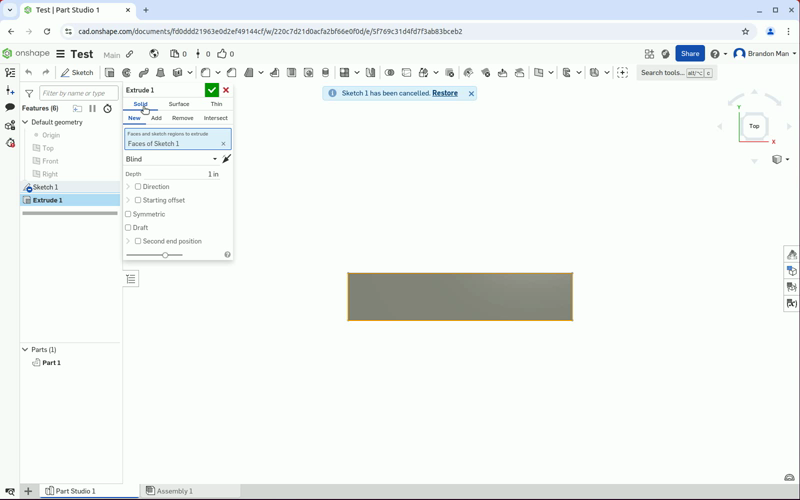
click(143, 106)
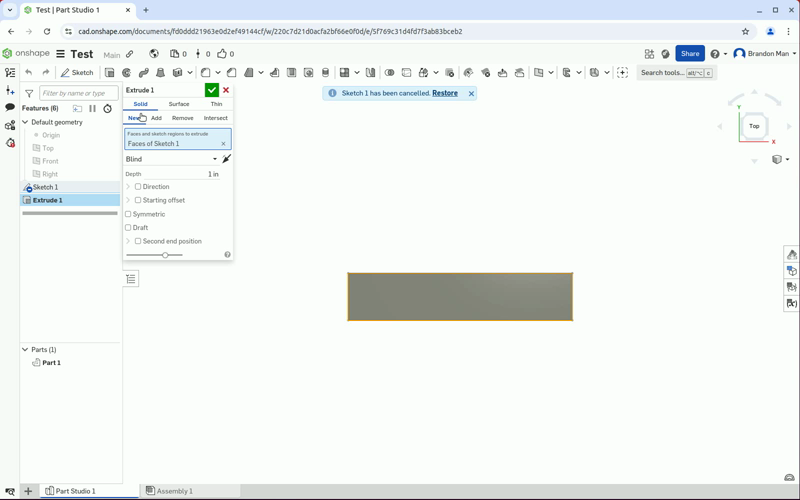
mouse_move(137, 120)
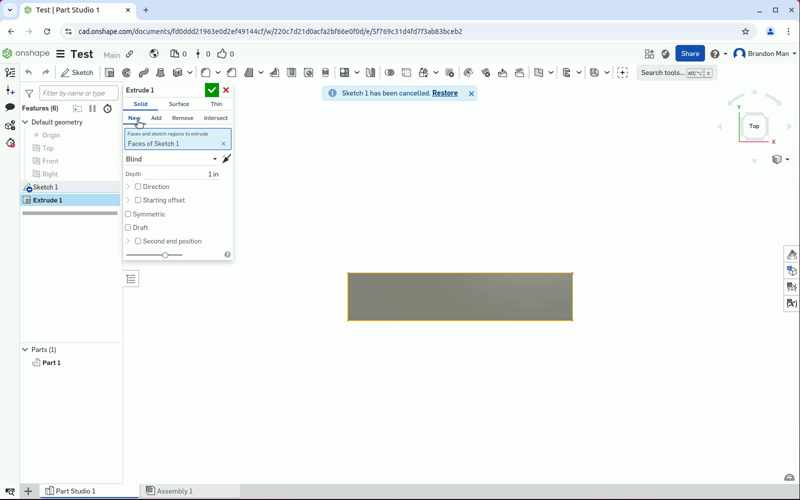
click(137, 120)
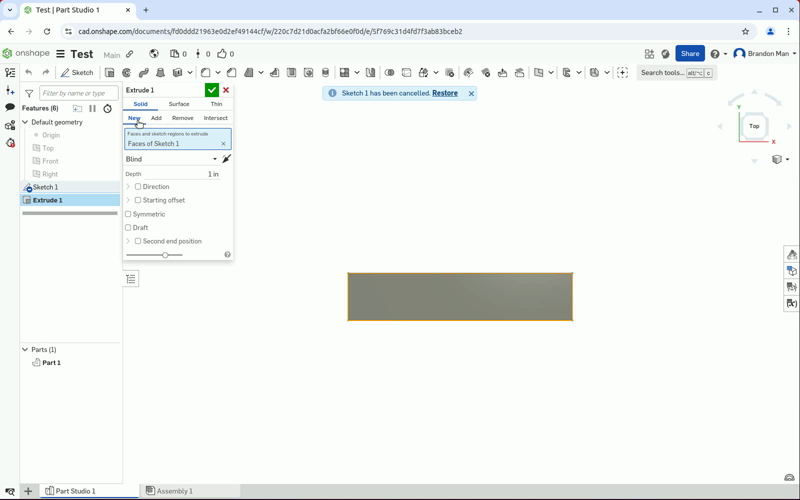
key(tab, 4)
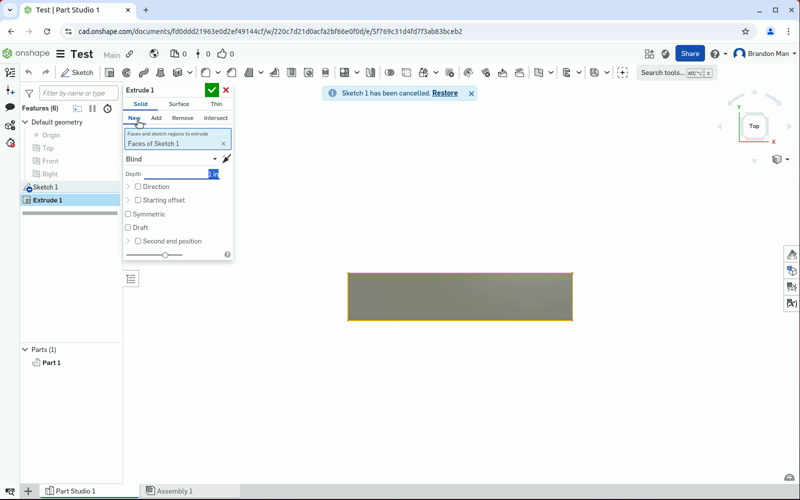
text(7.703)
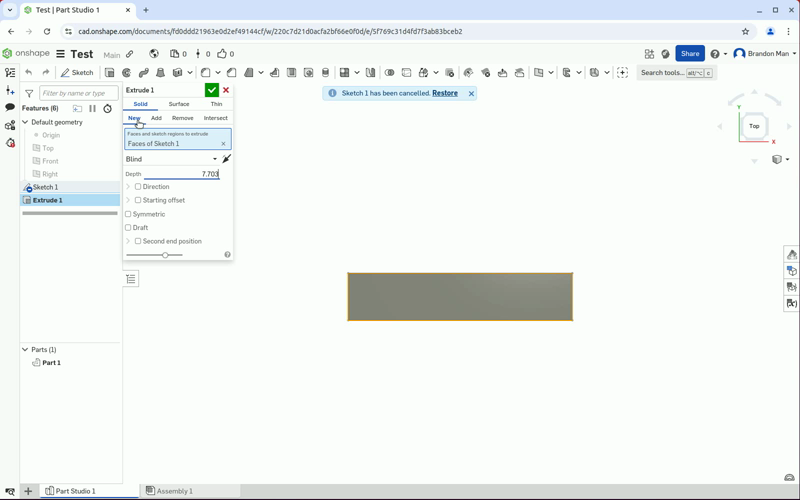
key(enter)
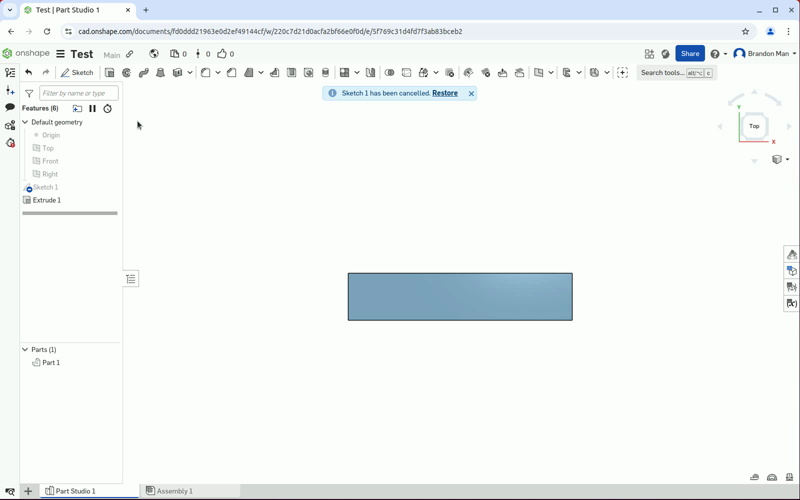
key(shift+h)
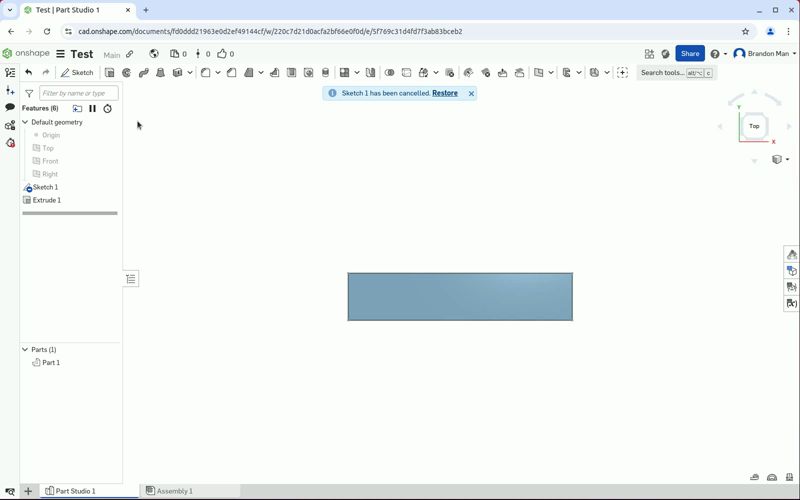
key(shift+h)
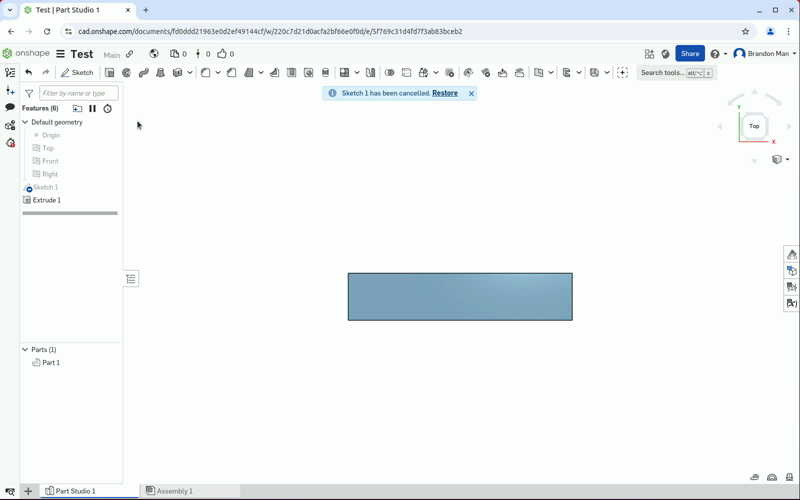
mouse_move(73, 189)
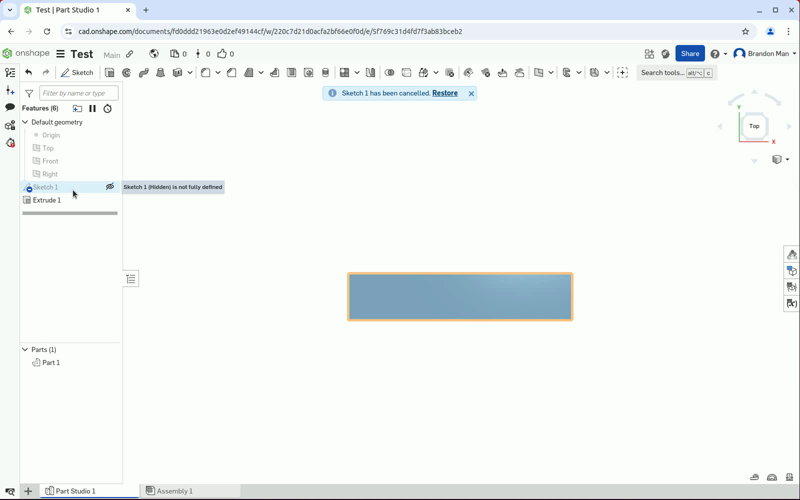
click(73, 189)
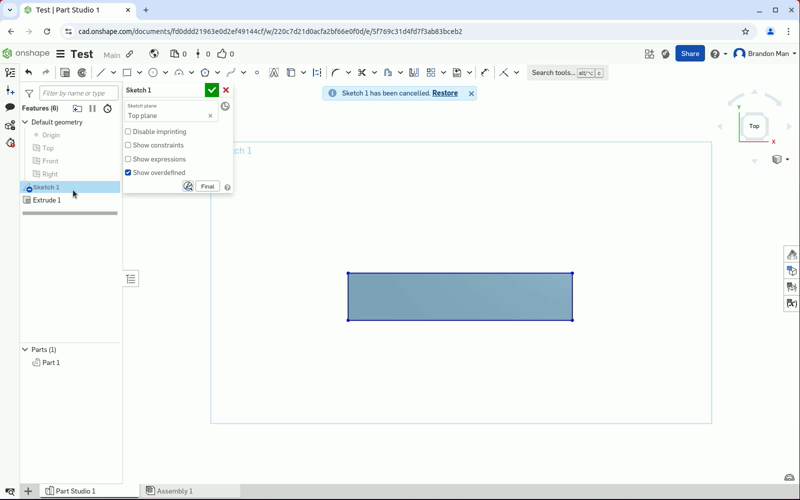
mouse_move(229, 92)
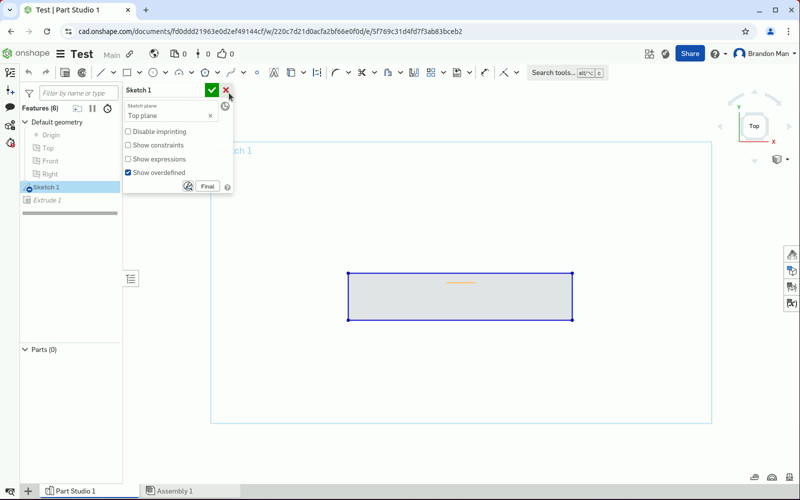
click(229, 92)
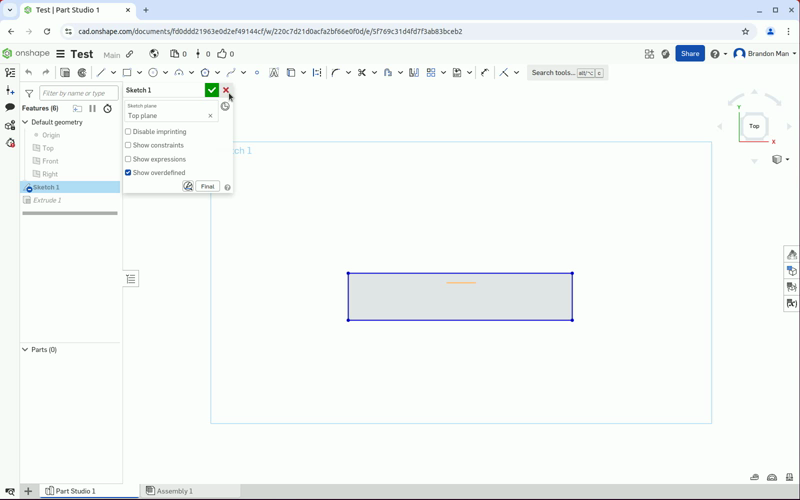
key(shift+s)
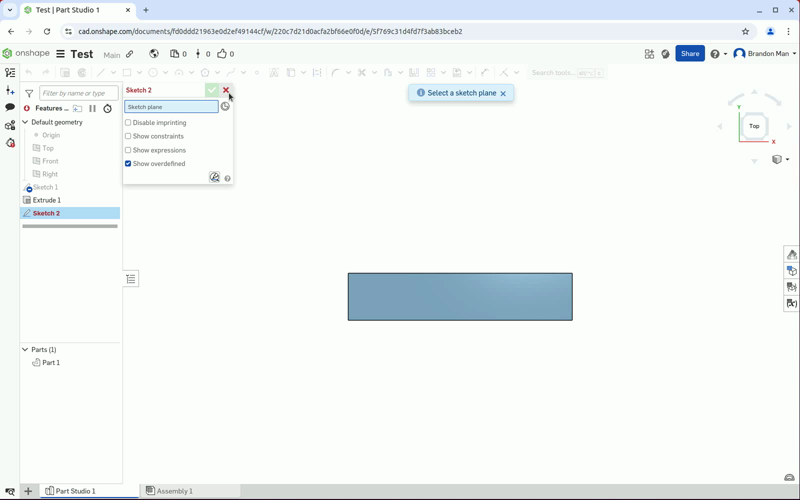
mouse_move(73, 150)
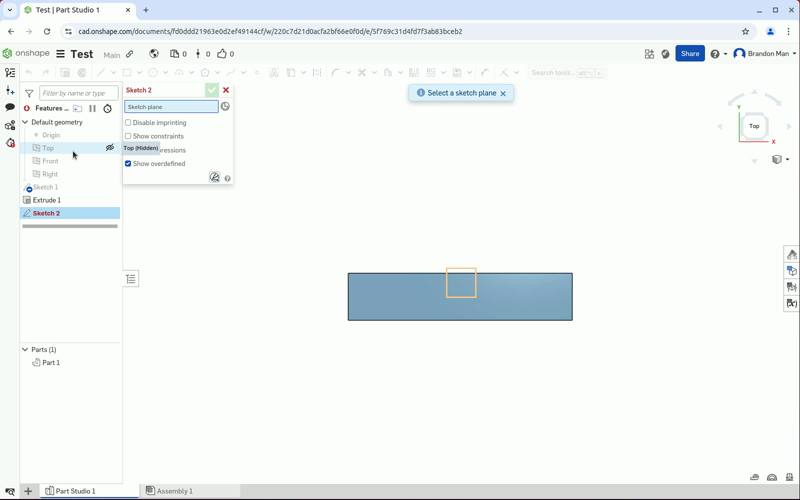
click(73, 150)
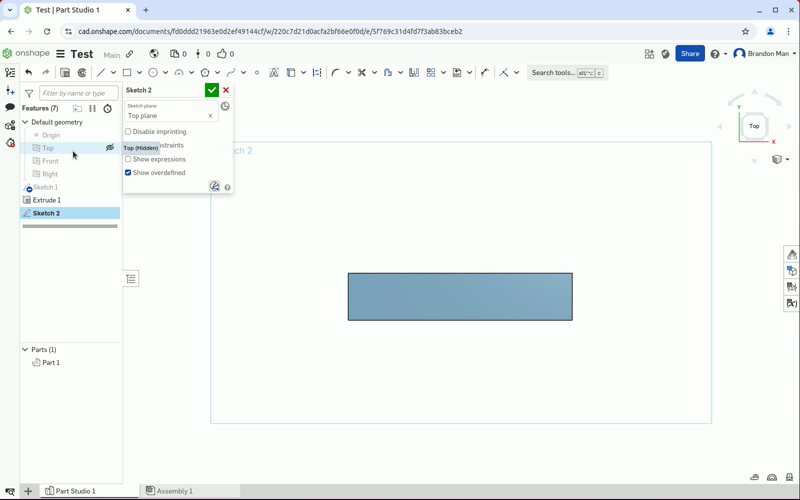
mouse_move(73, 352)
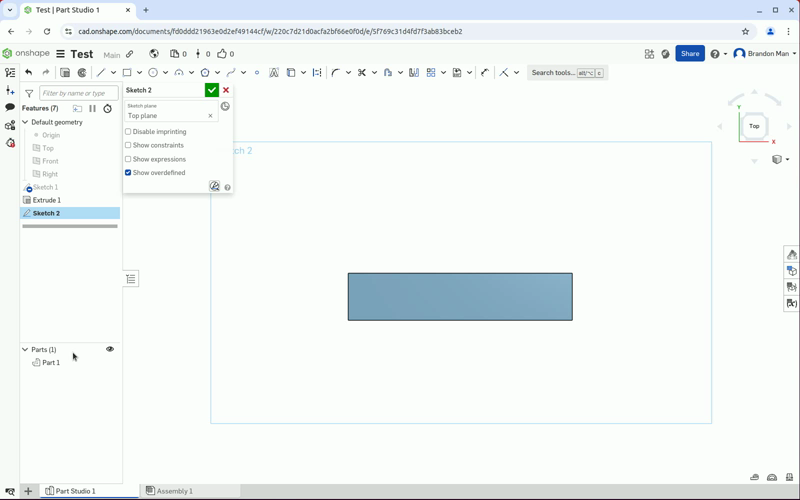
key(y)
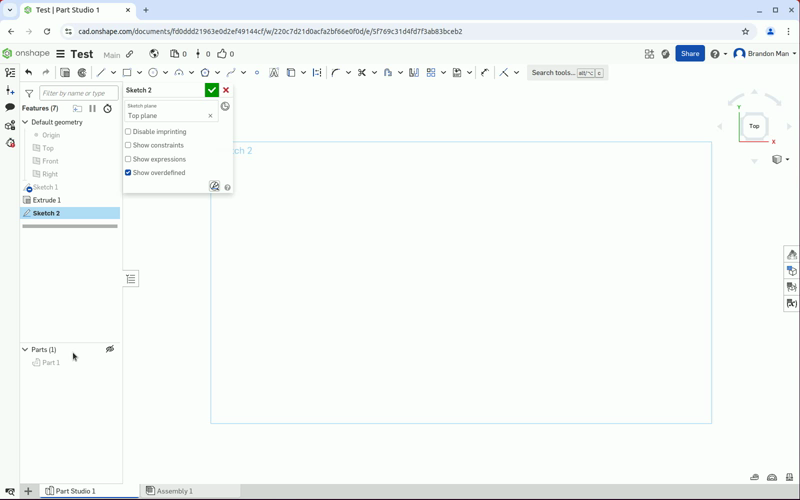
key(l)
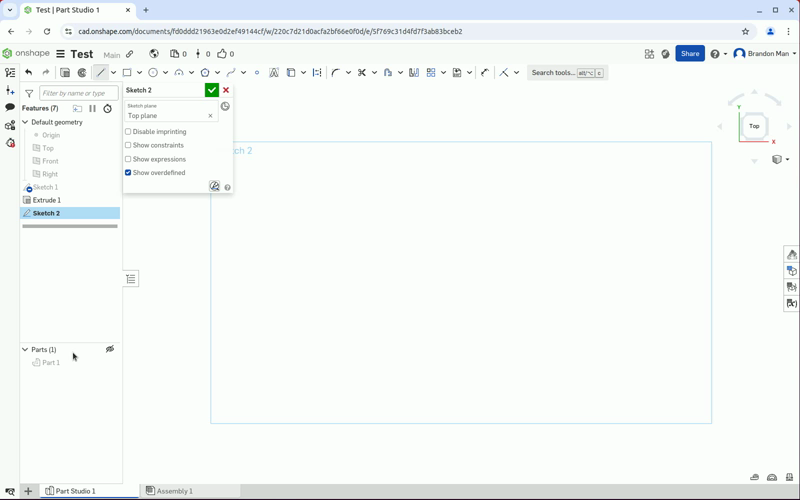
key_down(shift)
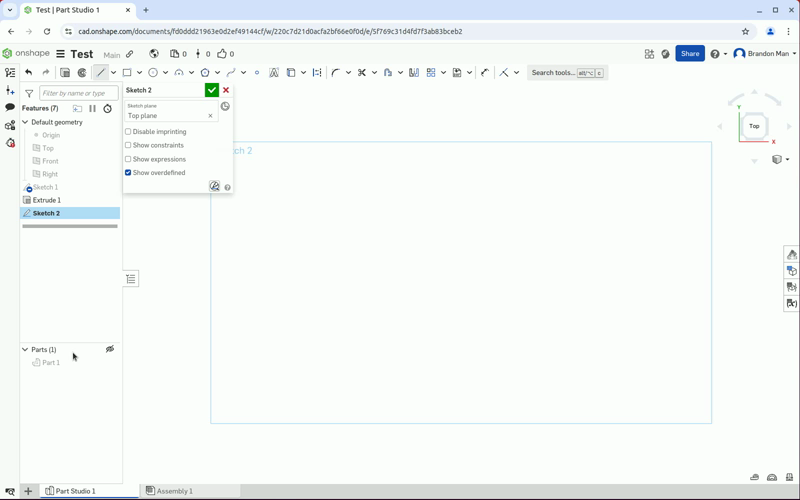
mouse_move(369, 271)
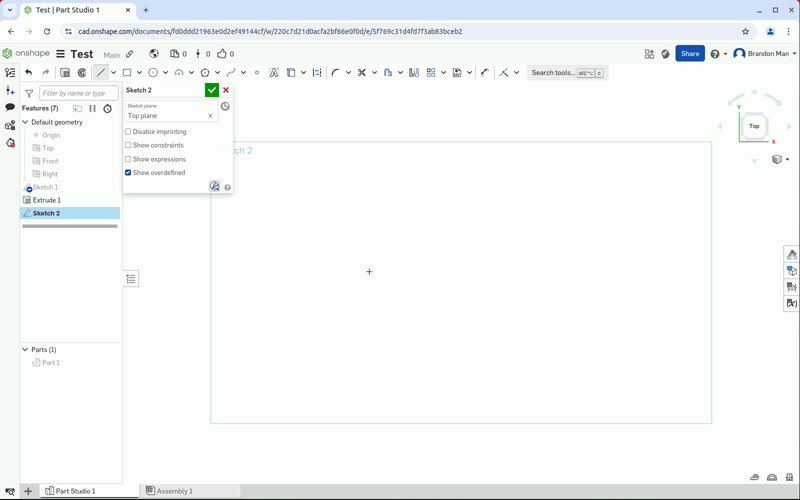
click(369, 271)
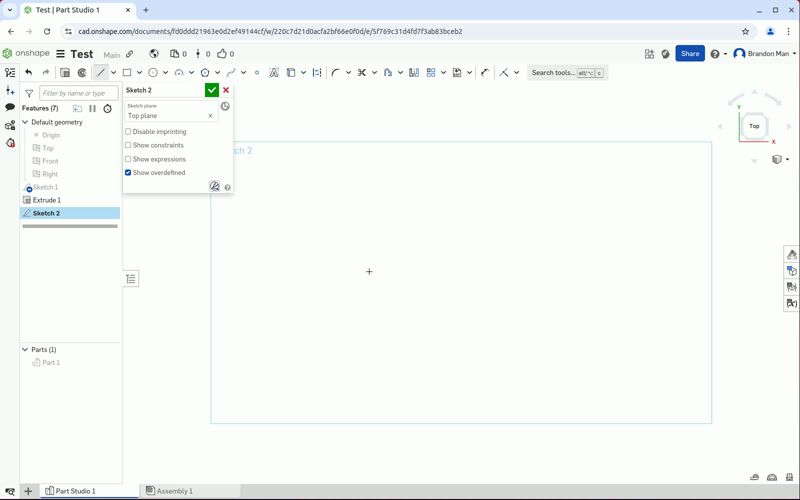
key_up(shift)
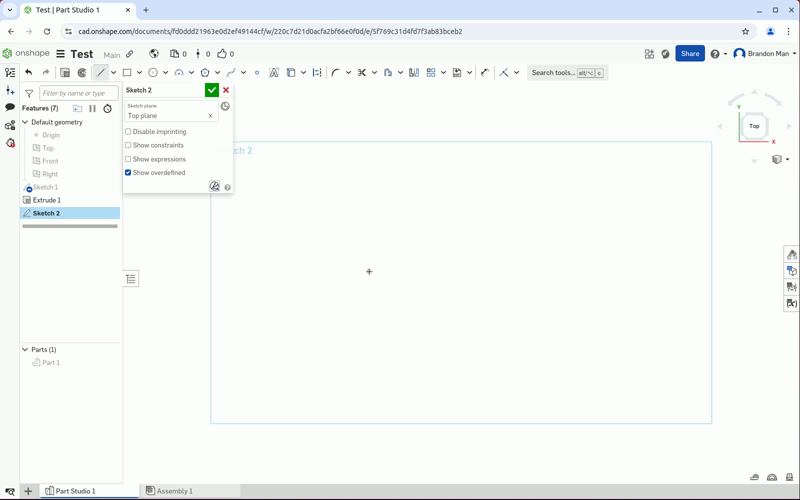
key_down(shift)
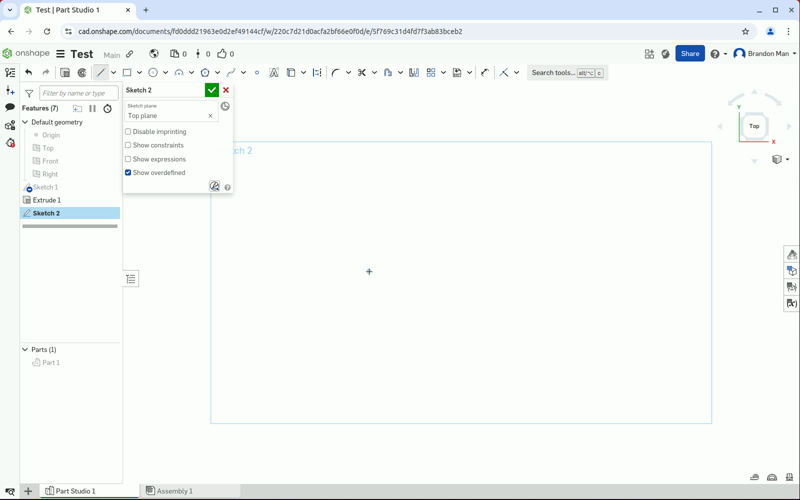
mouse_move(552, 271)
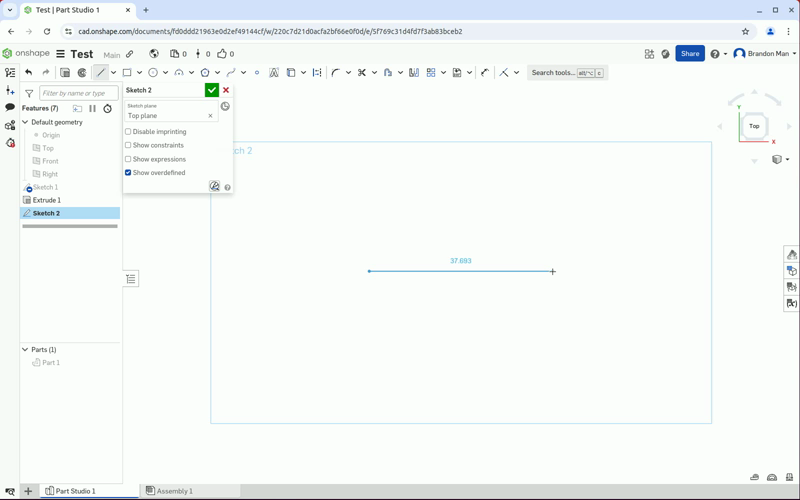
click(552, 271)
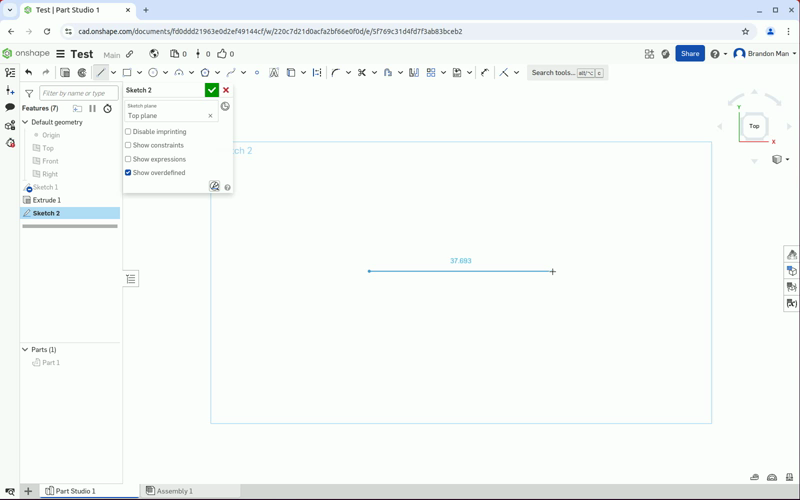
key_up(shift)
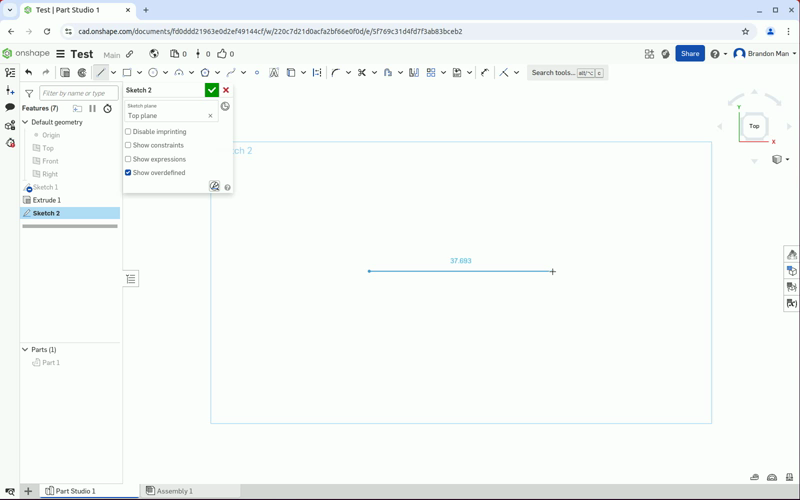
key_down(shift)
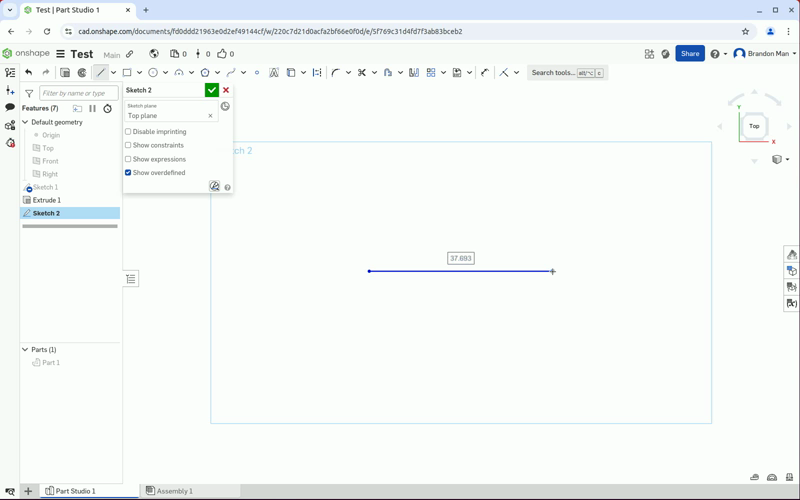
mouse_move(582, 271)
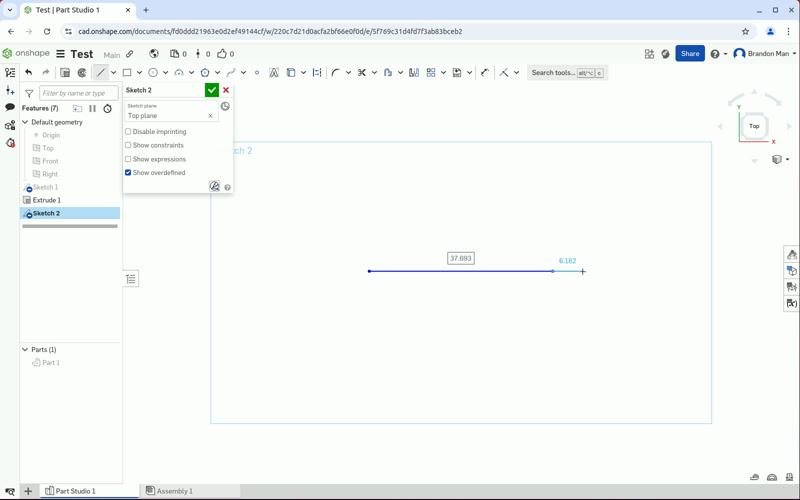
mouse_move(552, 246)
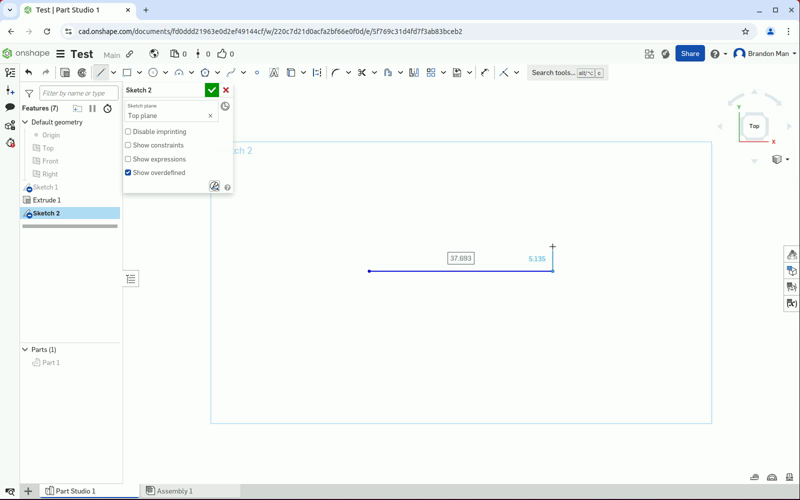
click(552, 246)
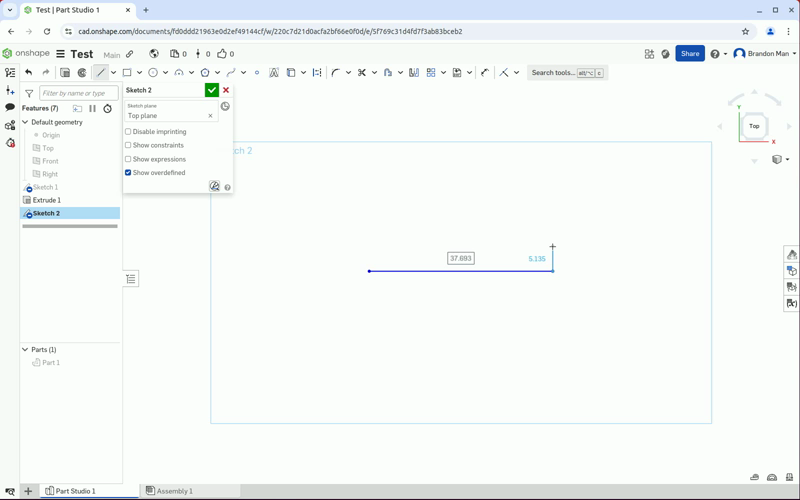
key_up(shift)
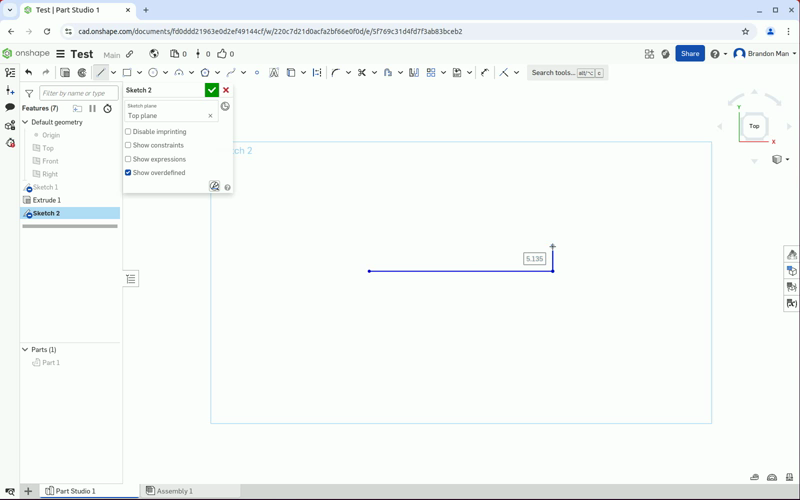
key_down(shift)
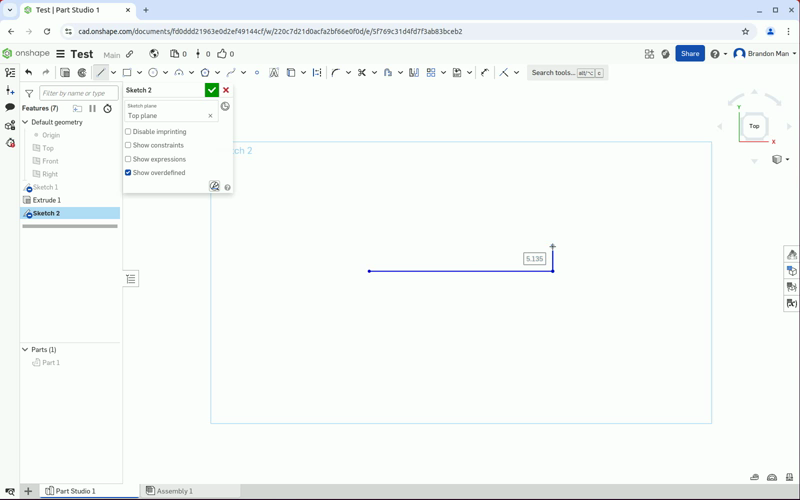
mouse_move(369, 246)
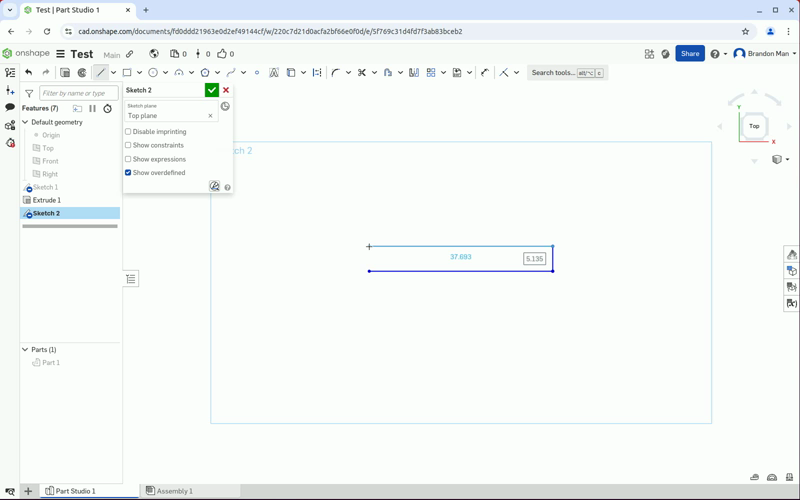
click(369, 246)
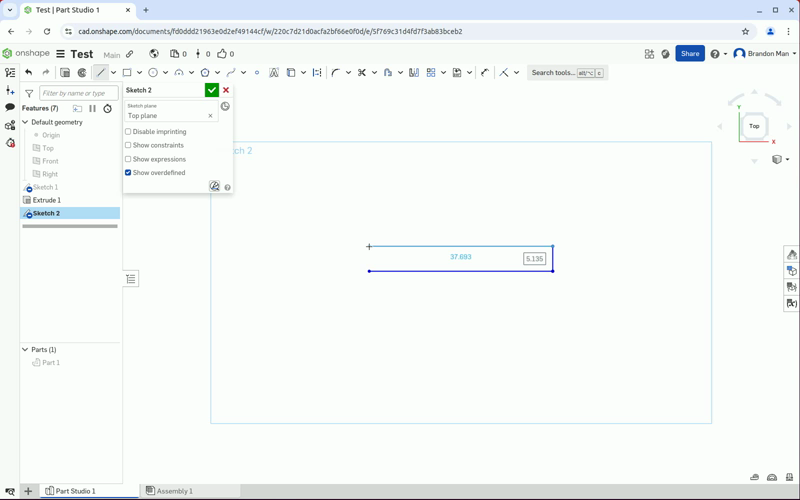
key_up(shift)
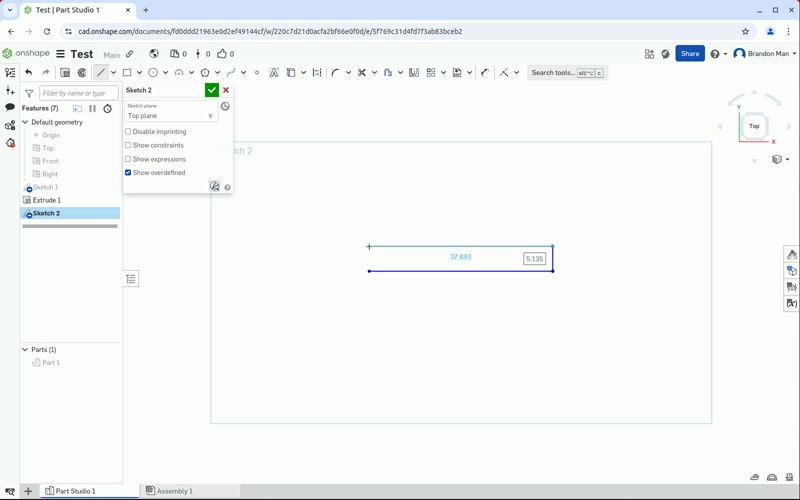
mouse_move(399, 246)
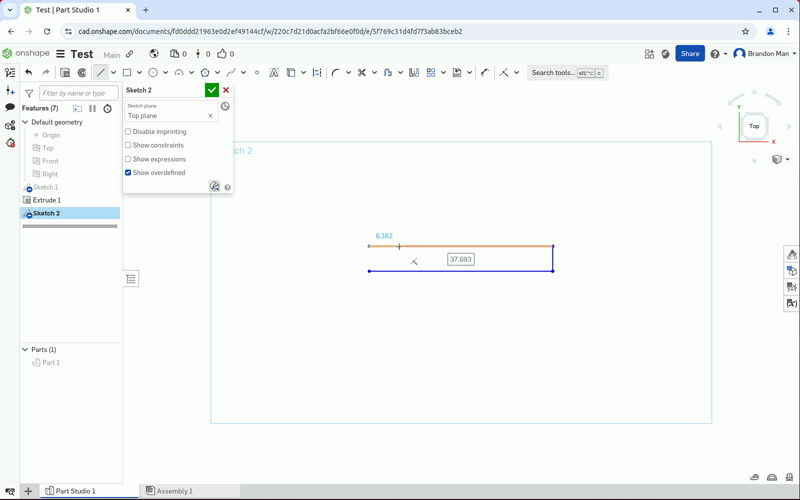
key_down(shift)
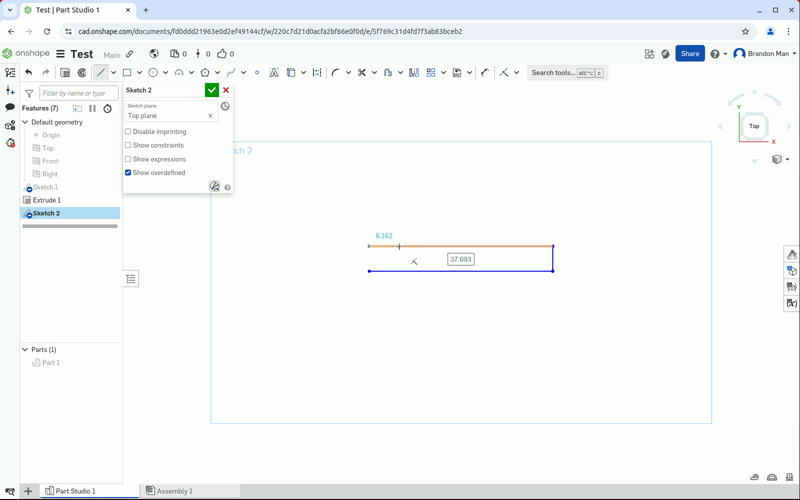
mouse_move(369, 271)
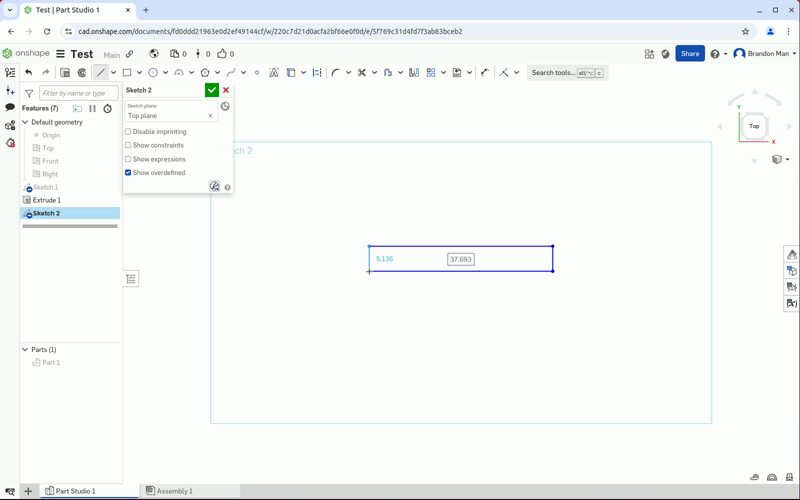
key_up(shift)
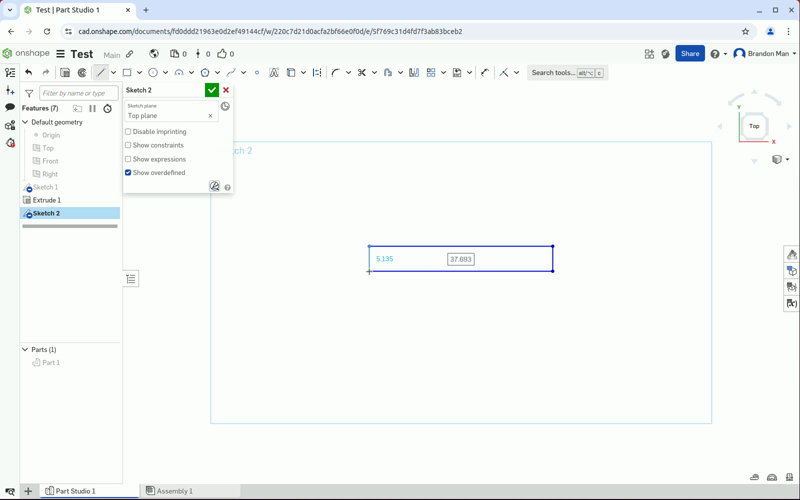
click(369, 271)
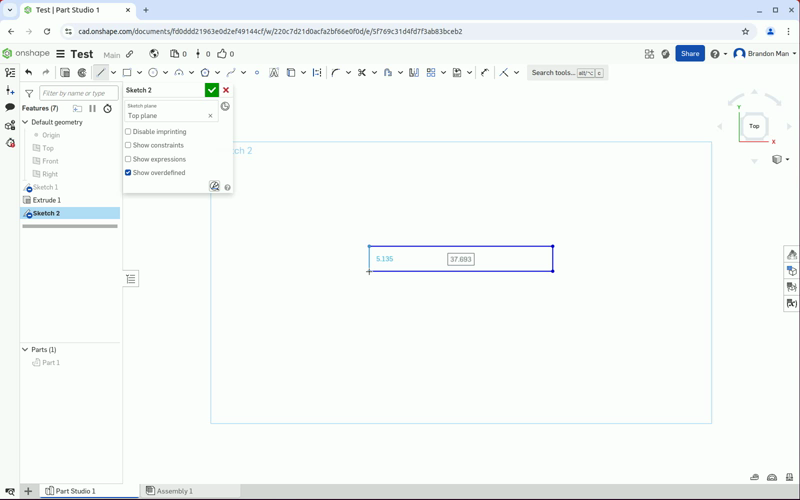
key(esc)
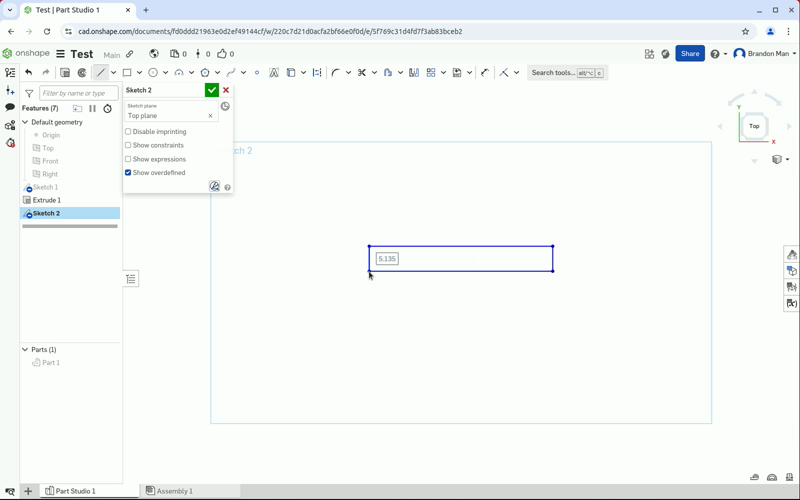
mouse_move(524, 254)
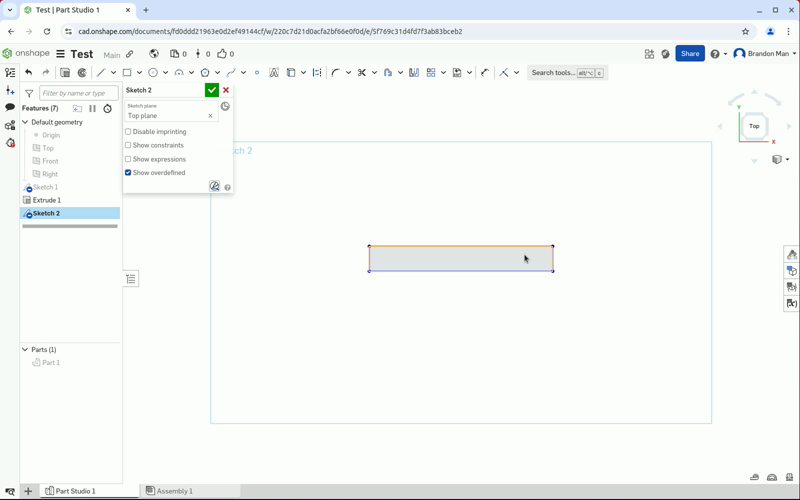
click(524, 254)
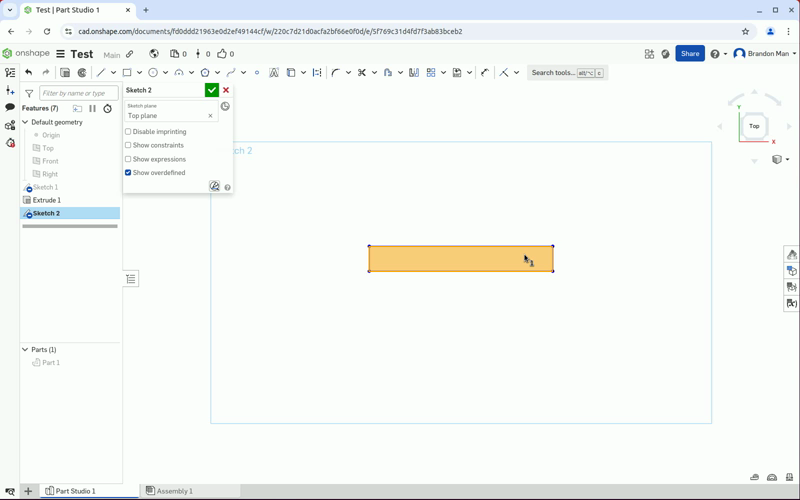
mouse_move(73, 352)
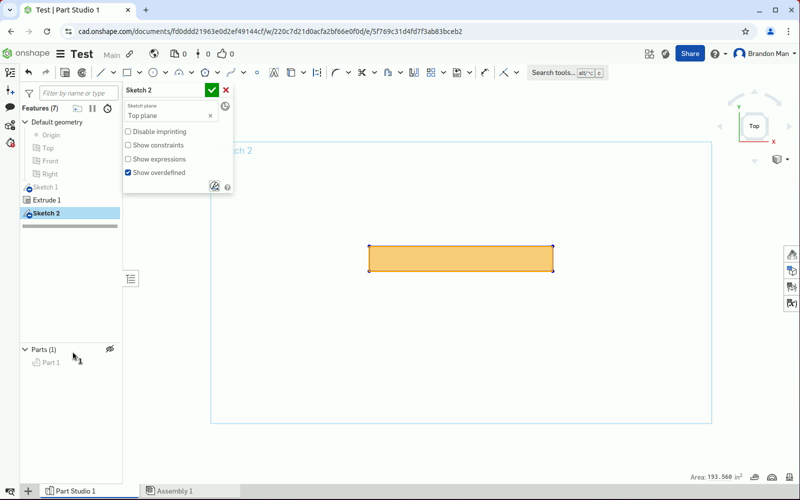
key(shift+y)
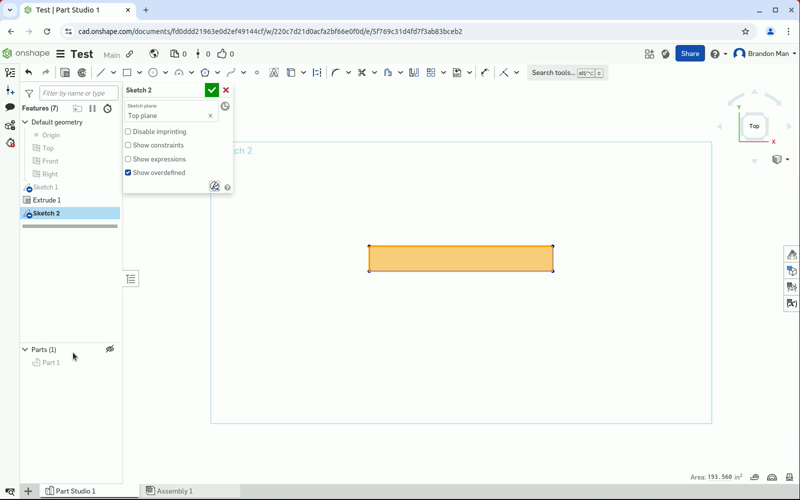
key(shift+e)
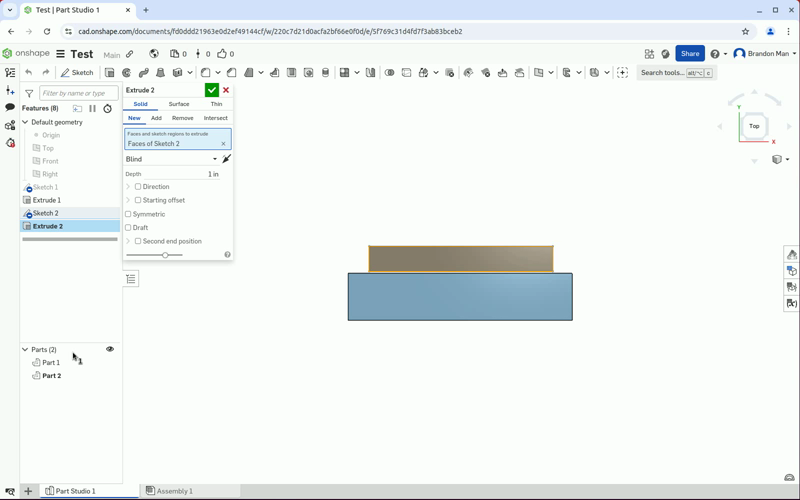
mouse_move(143, 106)
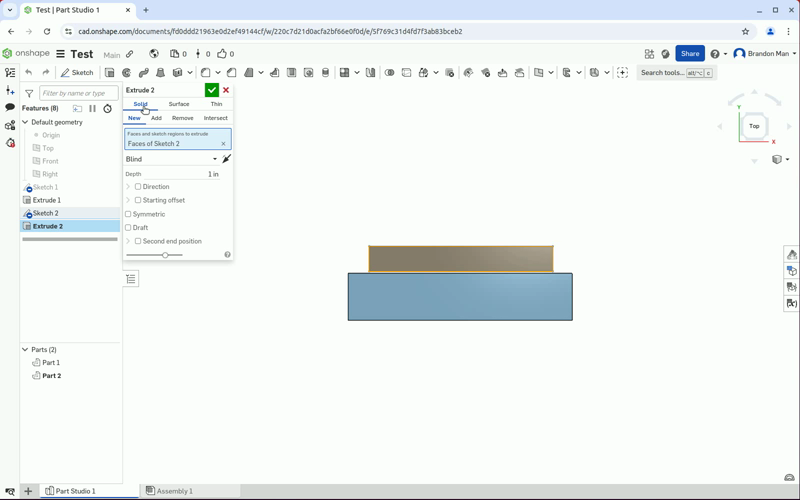
click(143, 106)
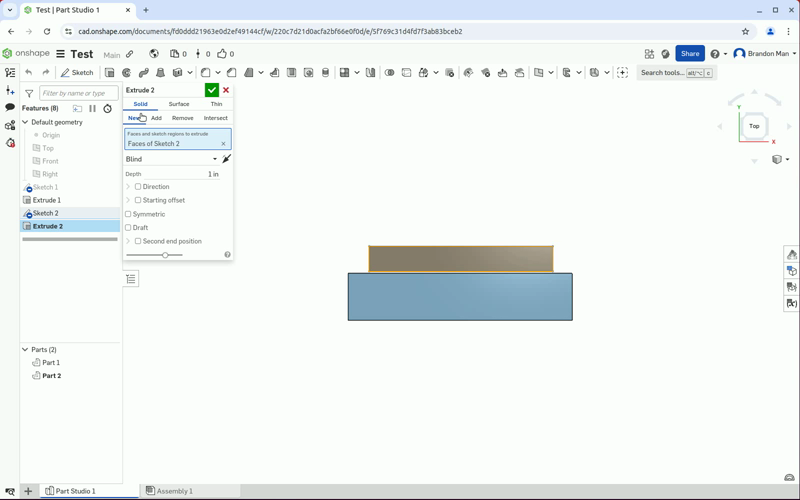
mouse_move(137, 120)
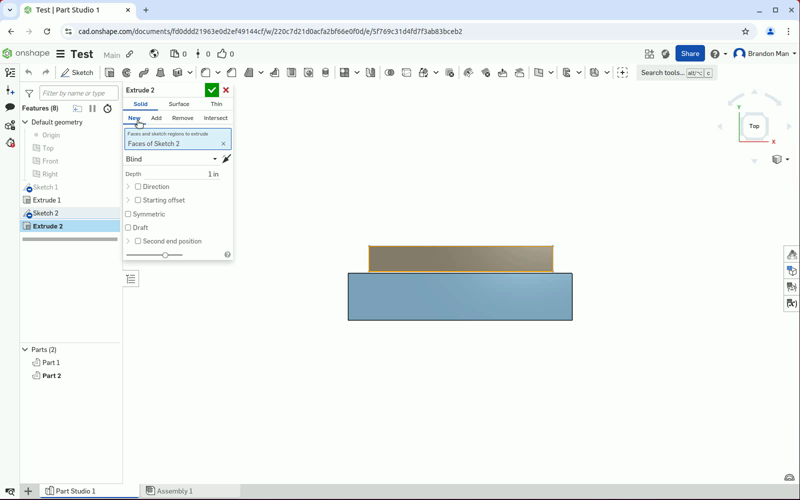
click(137, 120)
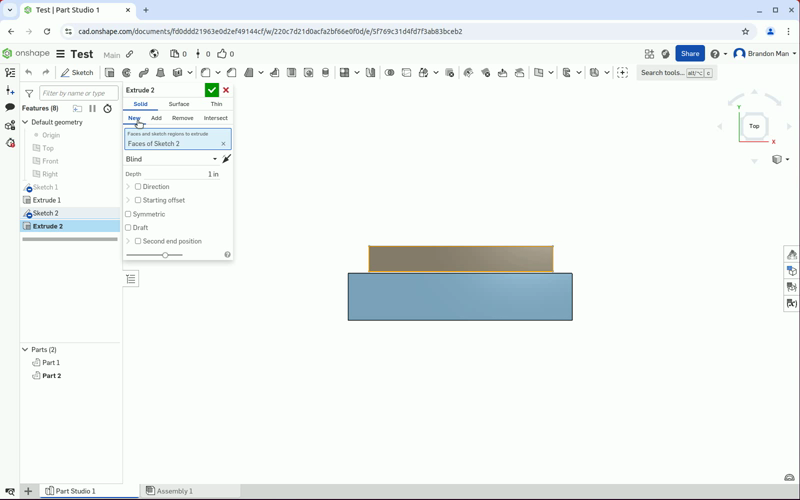
key(tab, 4)
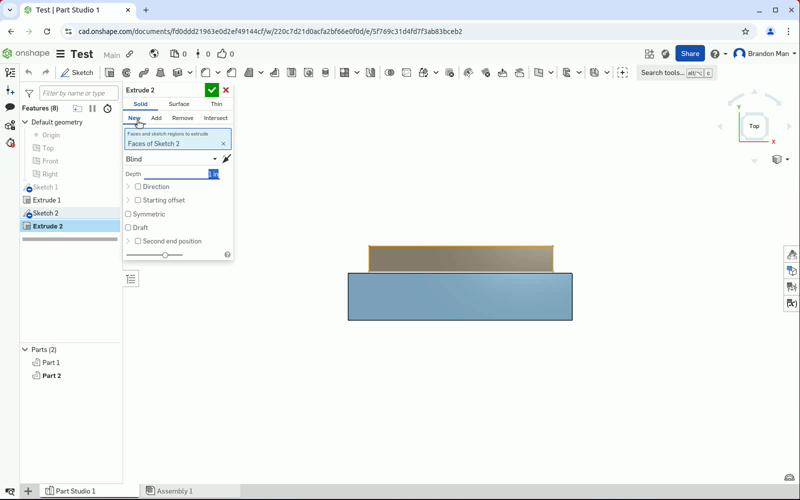
text(7.703)
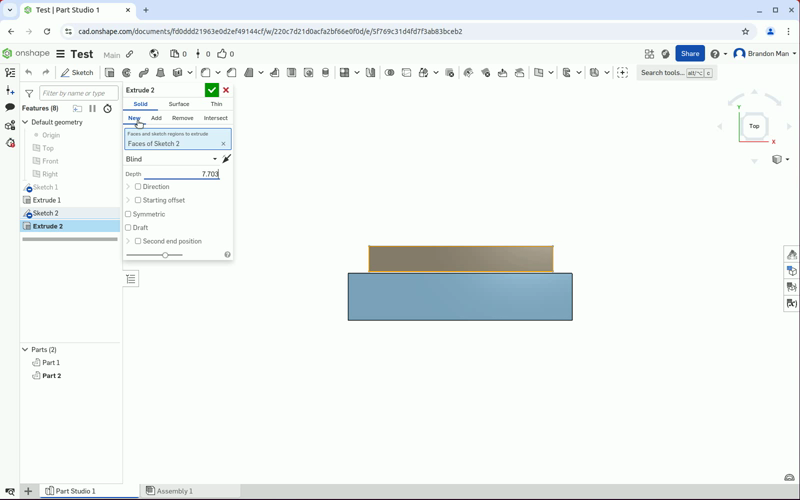
key(enter)
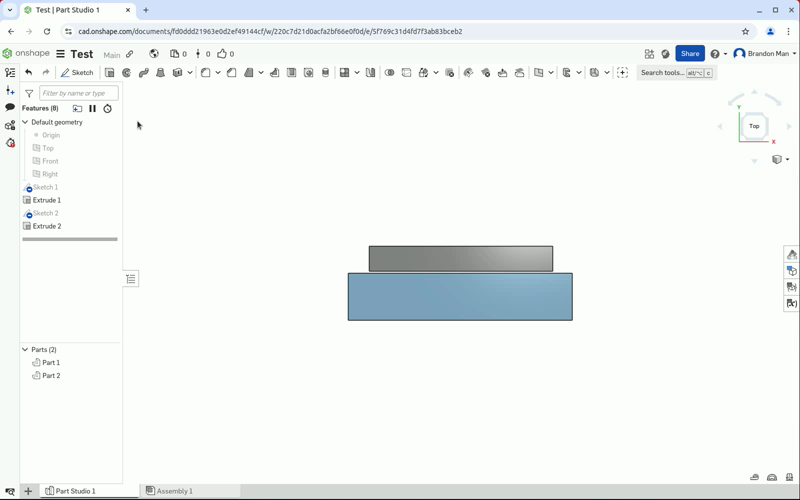
key(shift+h)
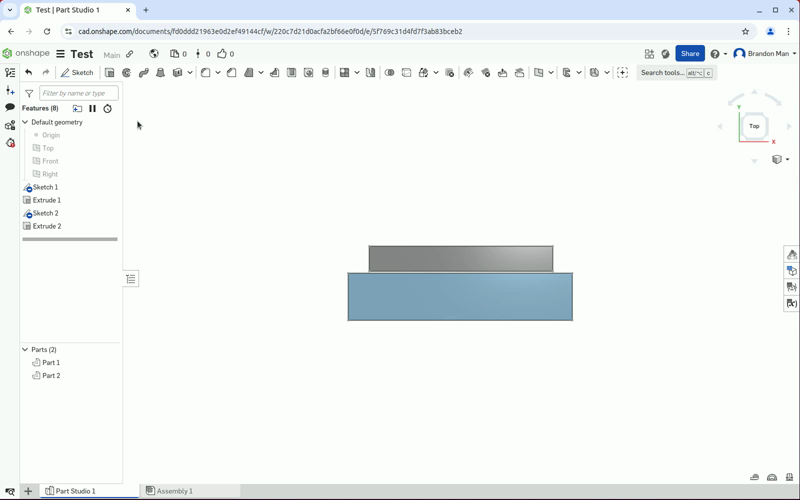
key(shift+h)
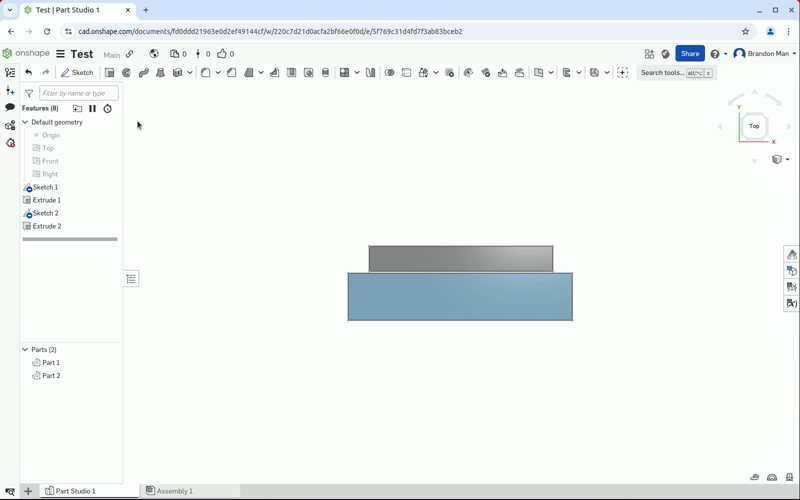
key(shift+7)
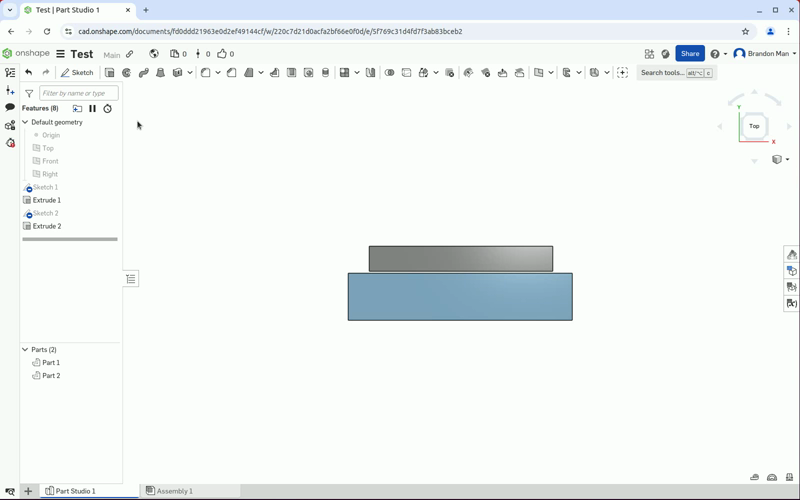
key(up, 3)
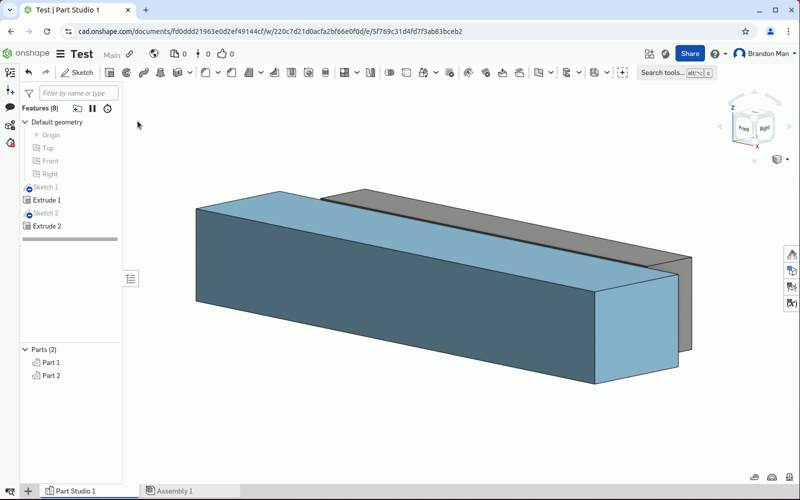
key(left, 3)
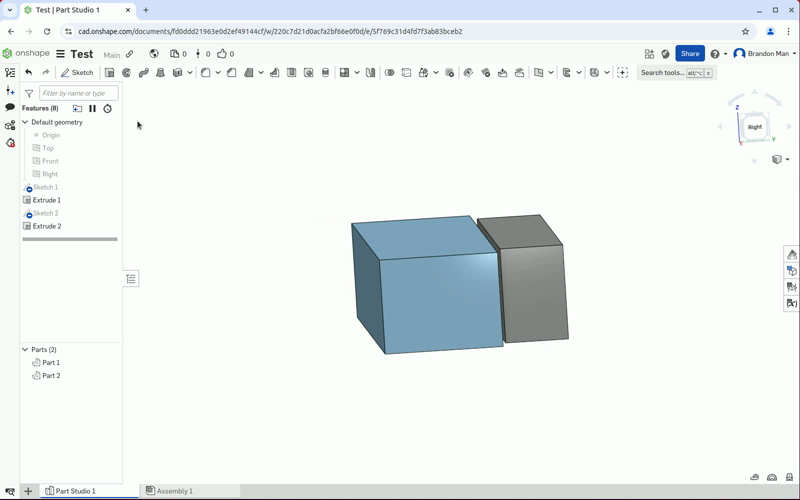
key(right, 3)
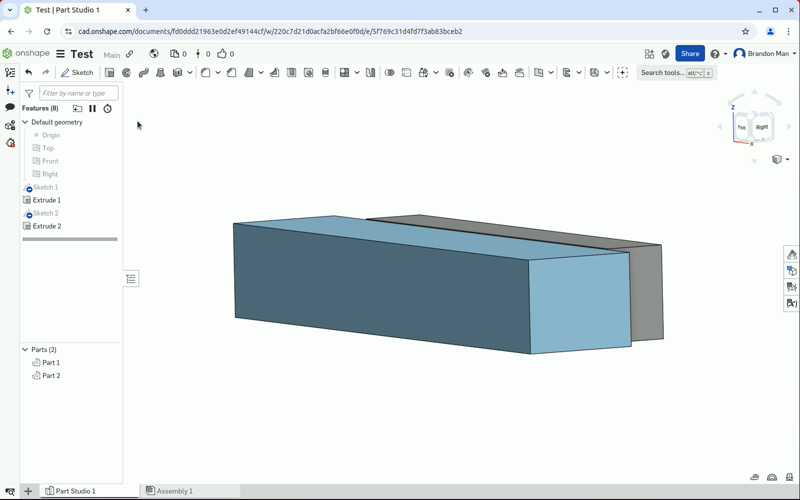
key(down, 3)
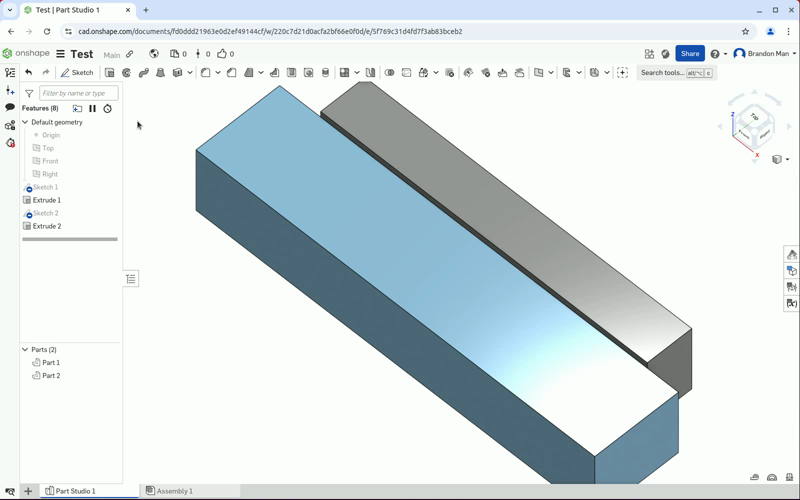
mouse_move(73, 189)
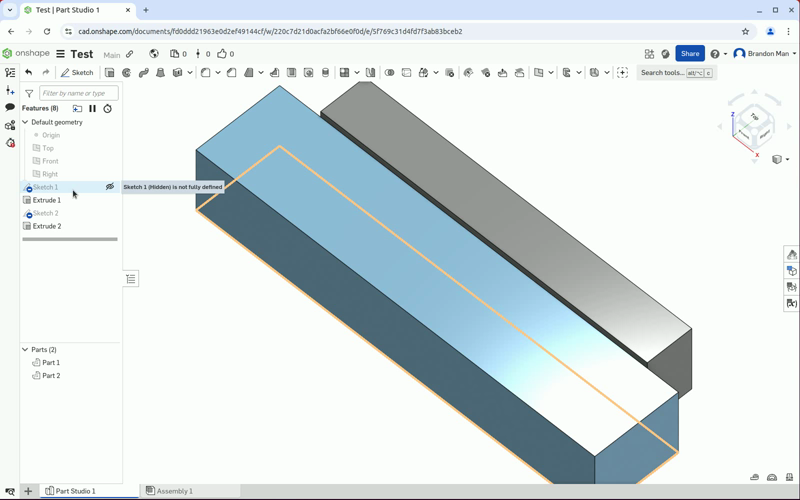
click(73, 189)